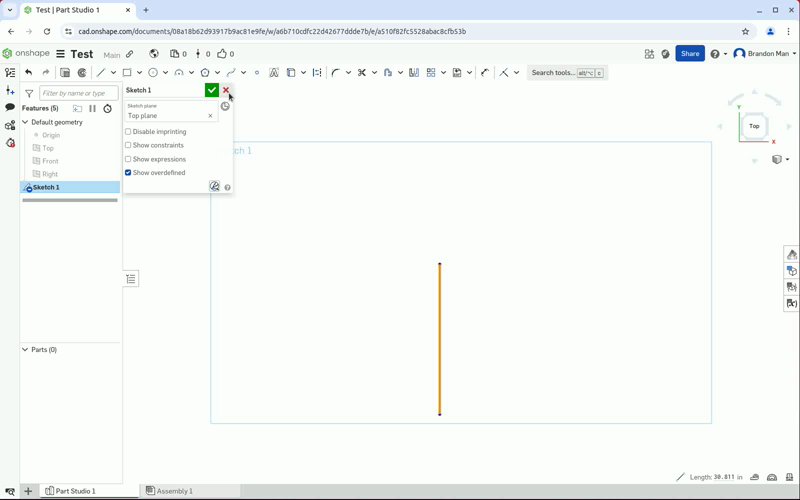
key(shift+h)
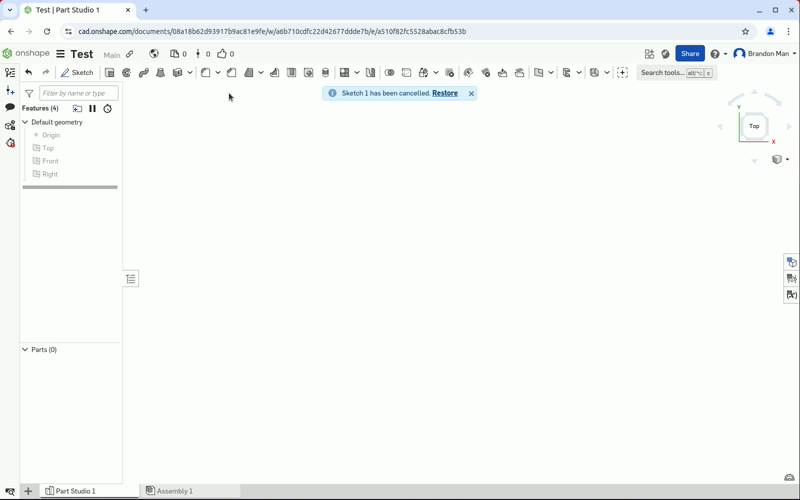
mouse_move(73, 352)
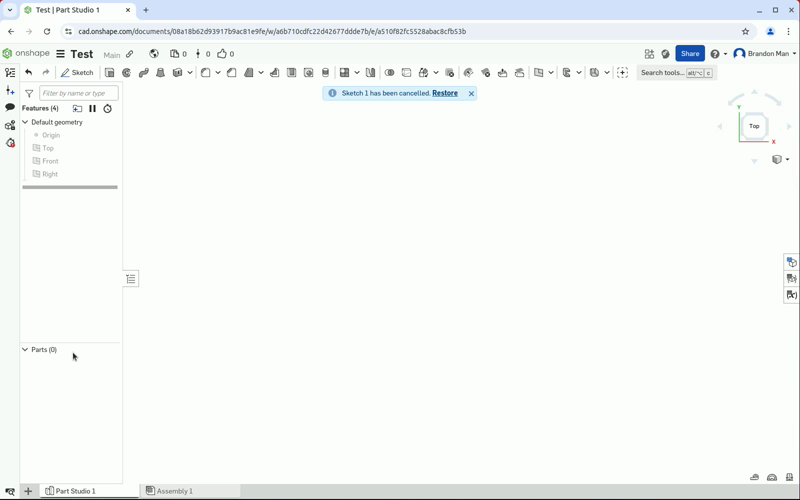
key(y)
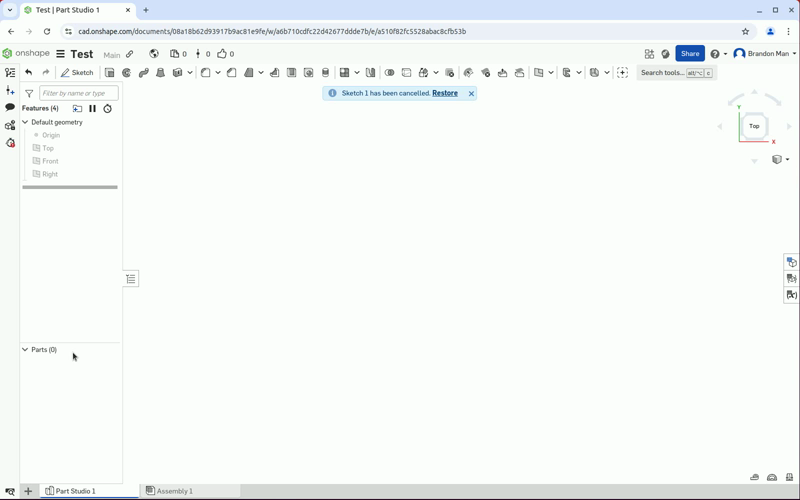
key(shift+p)
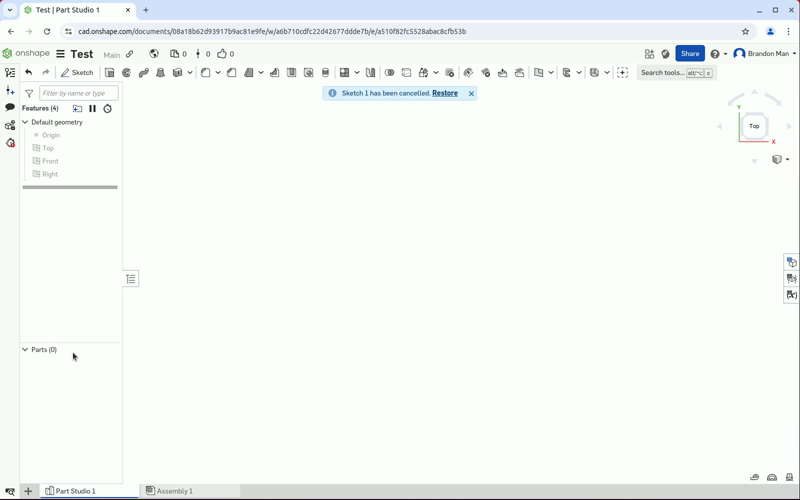
key(space)
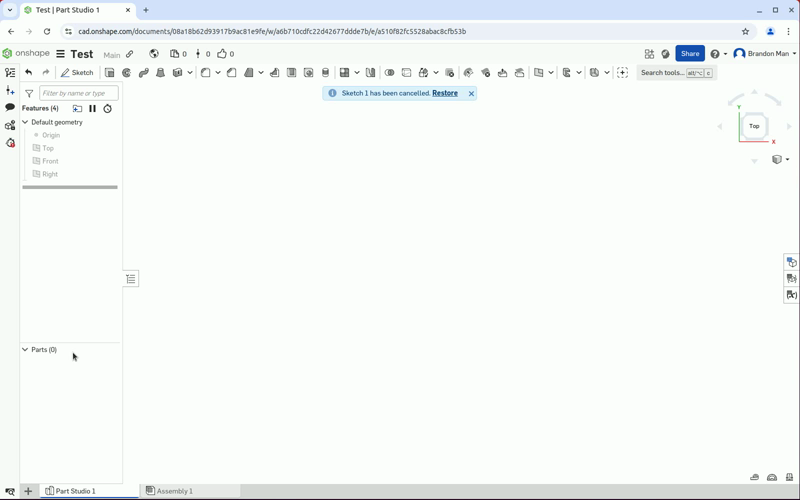
key_down(shift)
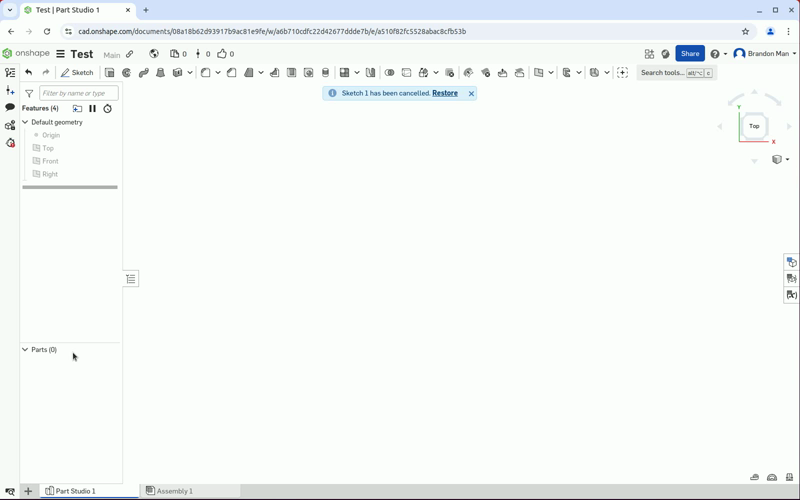
key(up)
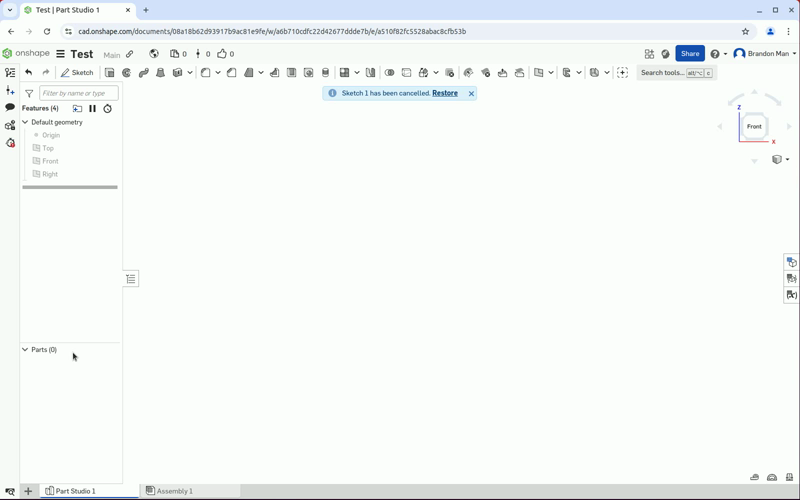
key_up(shift)
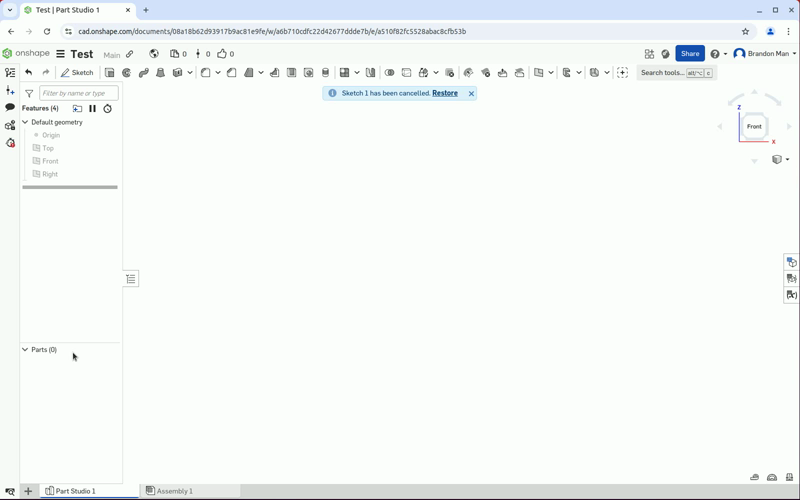
mouse_move(73, 352)
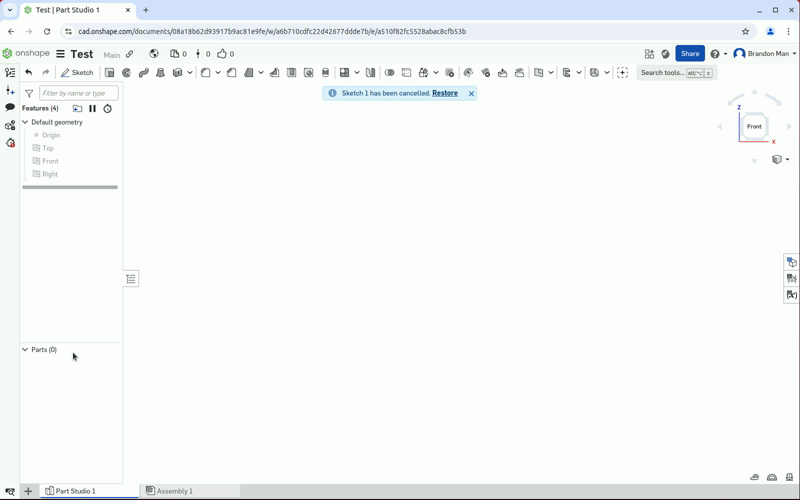
key(shift+y)
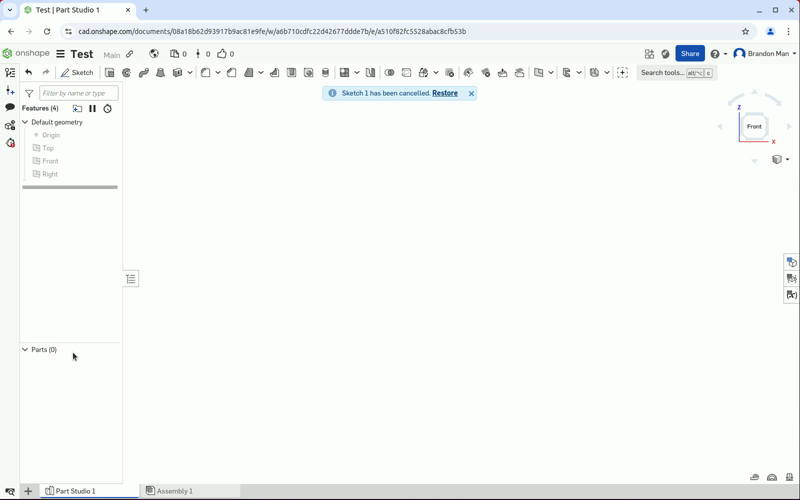
key(shift+s)
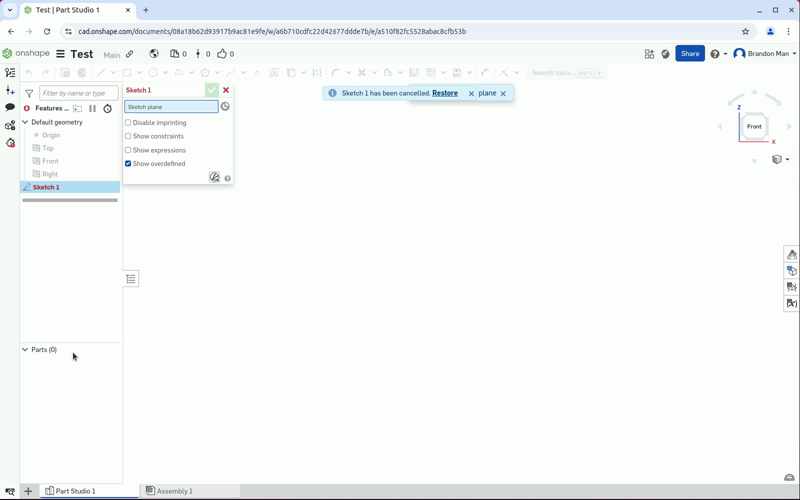
mouse_move(73, 163)
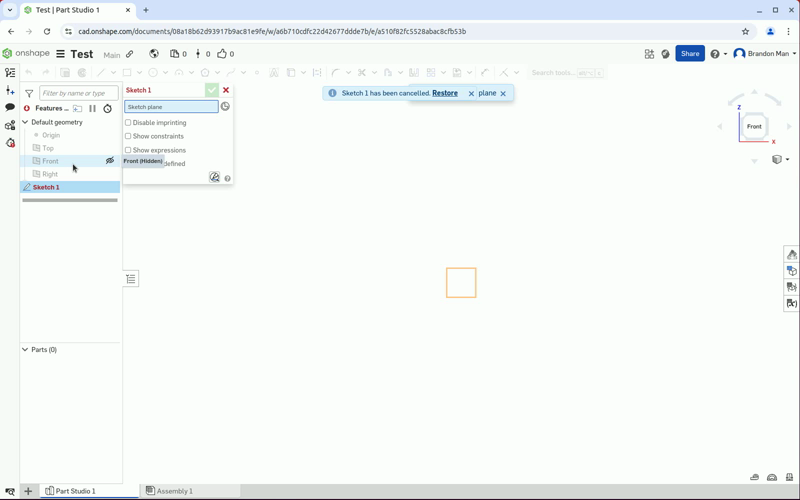
click(73, 163)
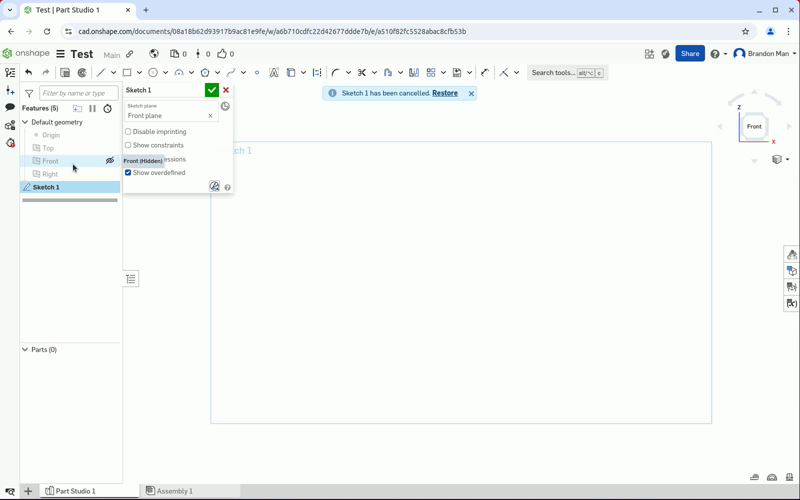
mouse_move(73, 352)
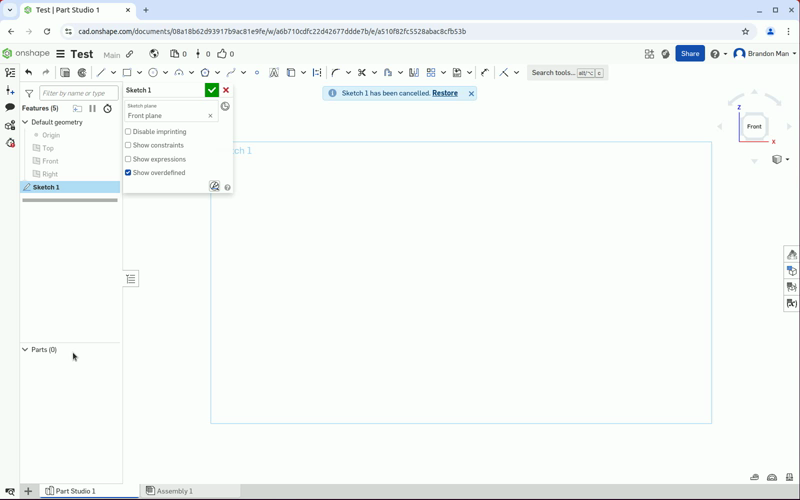
key(y)
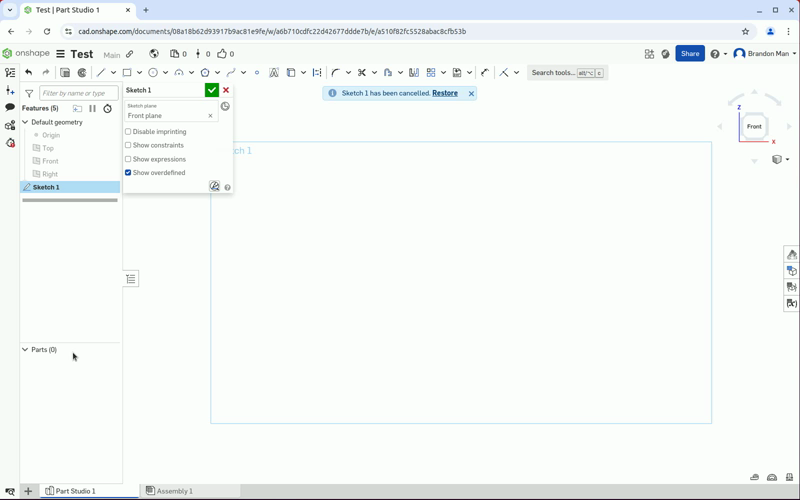
key(l)
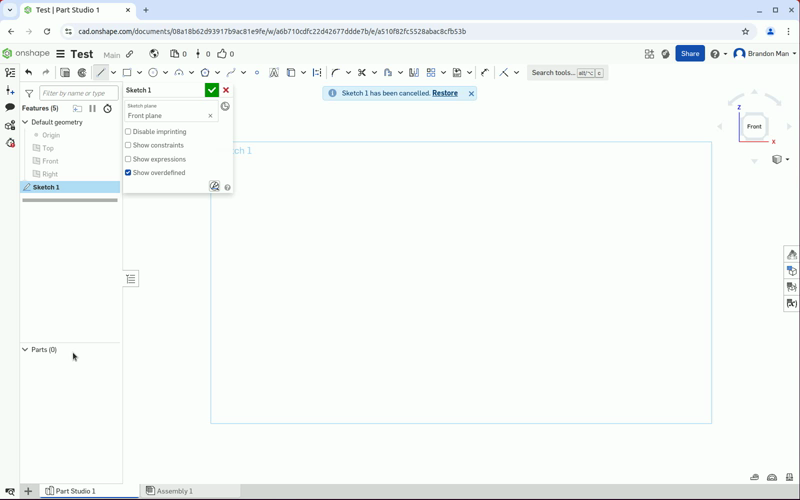
key_down(shift)
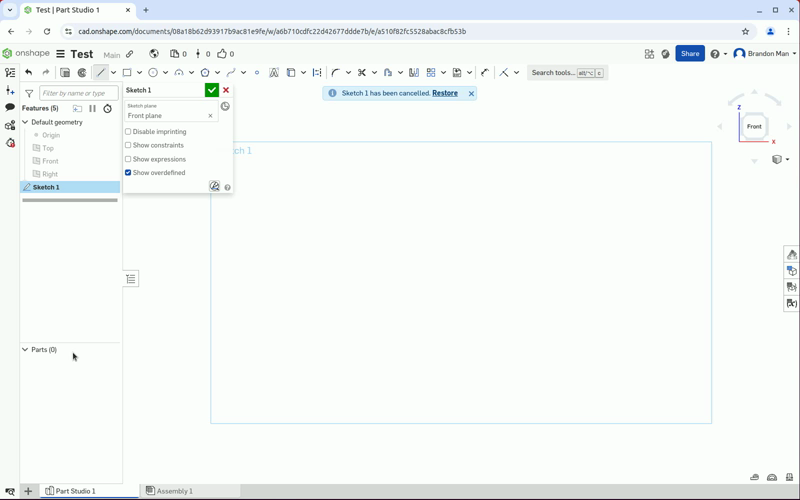
mouse_move(460, 293)
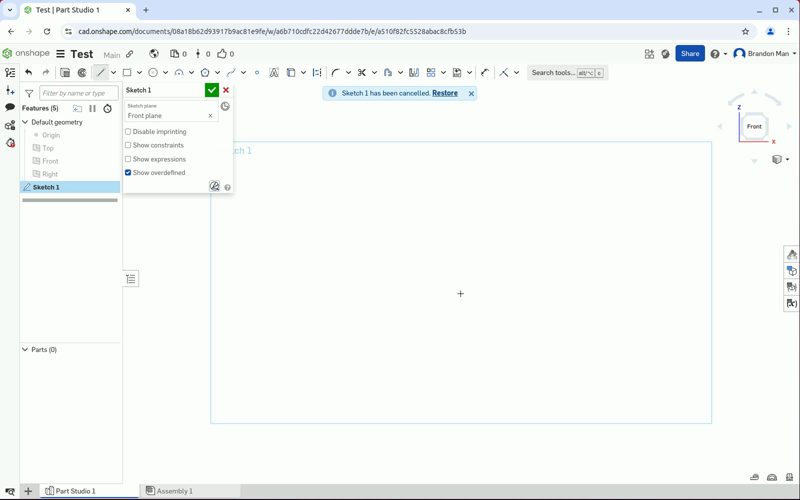
click(460, 293)
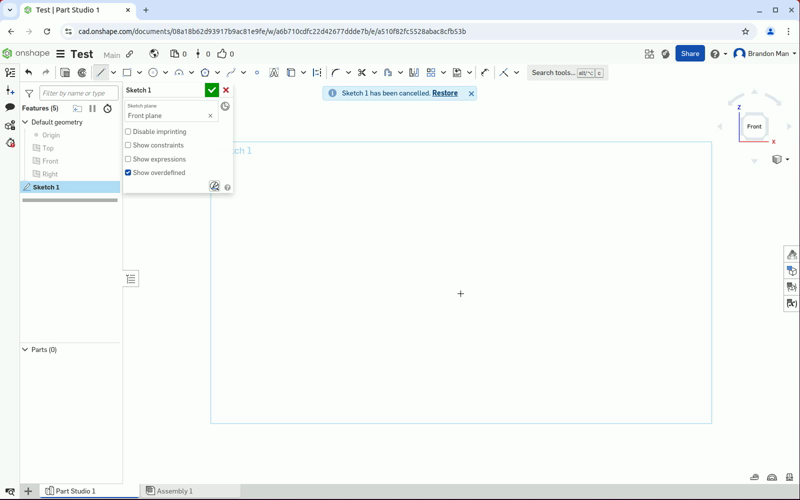
key_up(shift)
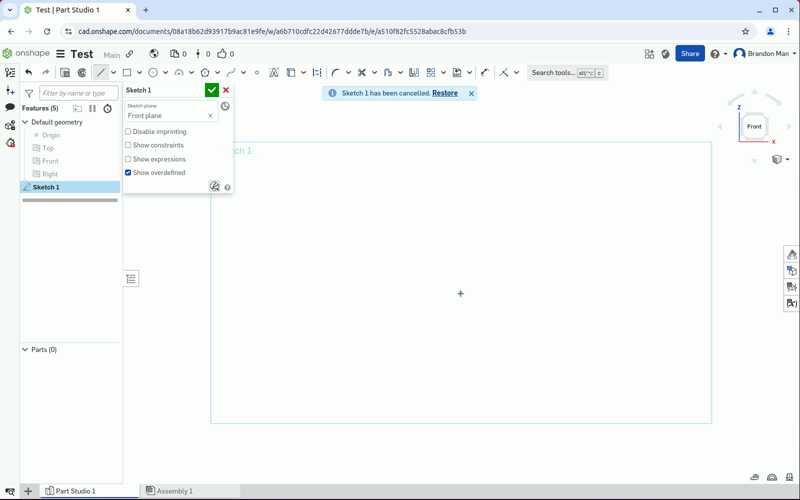
key_down(shift)
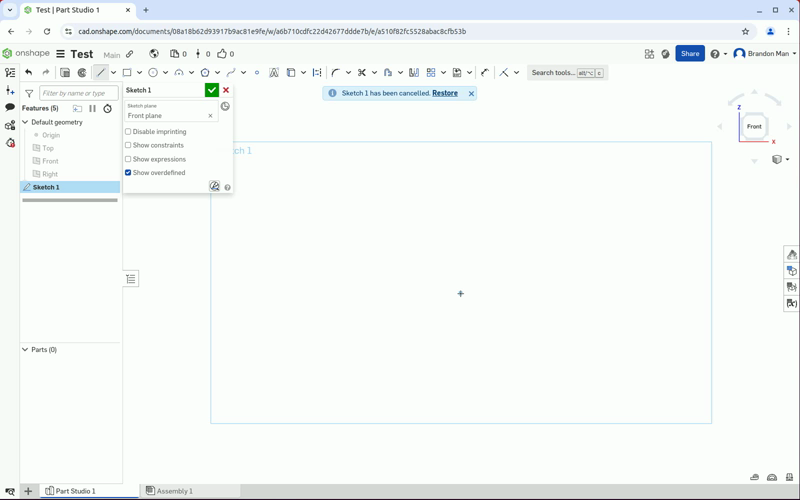
mouse_move(562, 293)
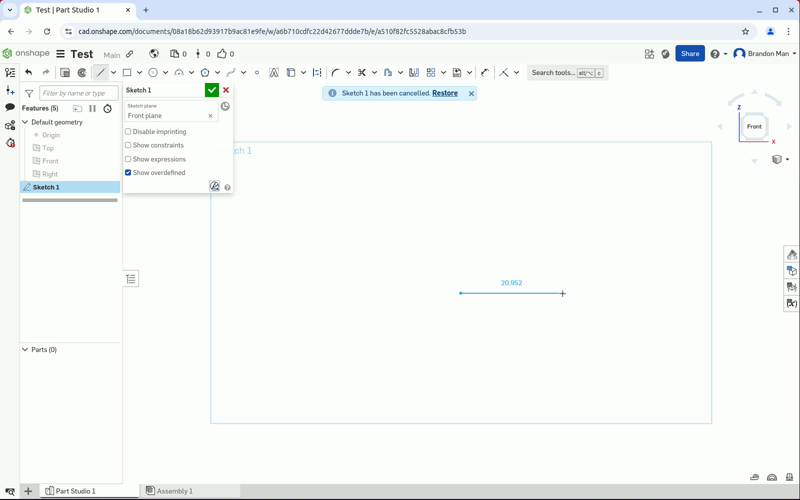
click(562, 293)
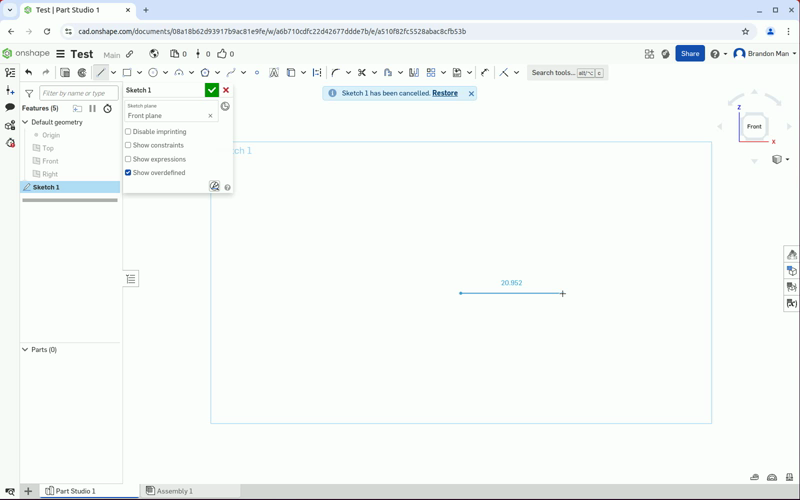
key_up(shift)
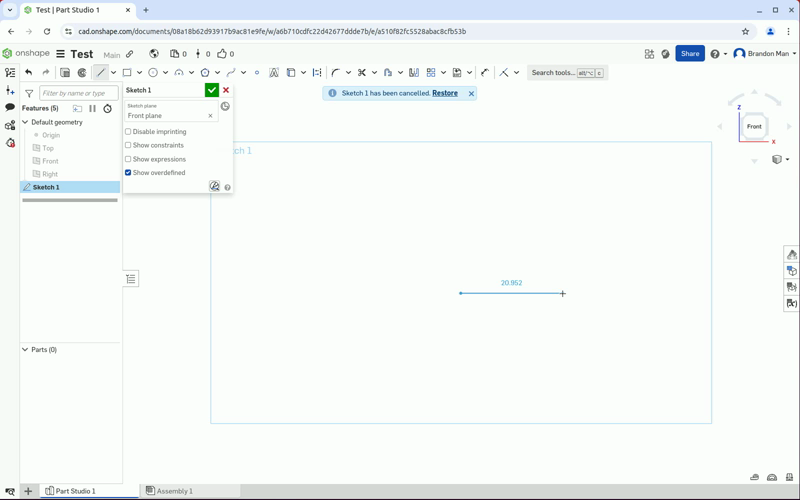
key(esc)
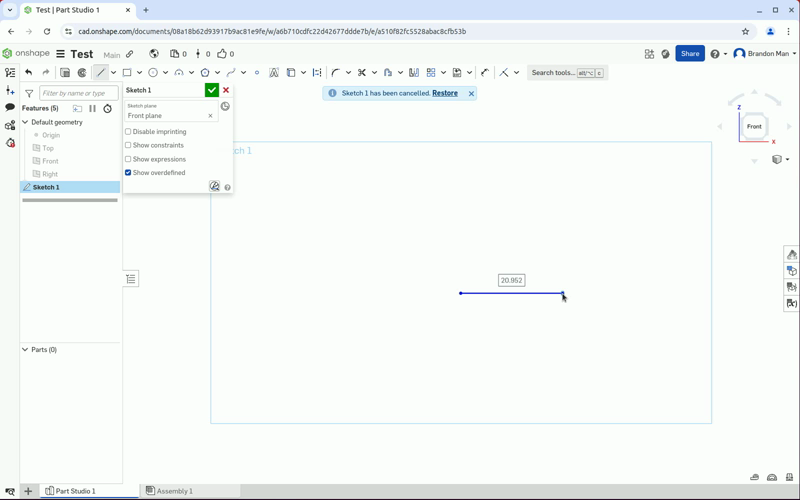
key(a)
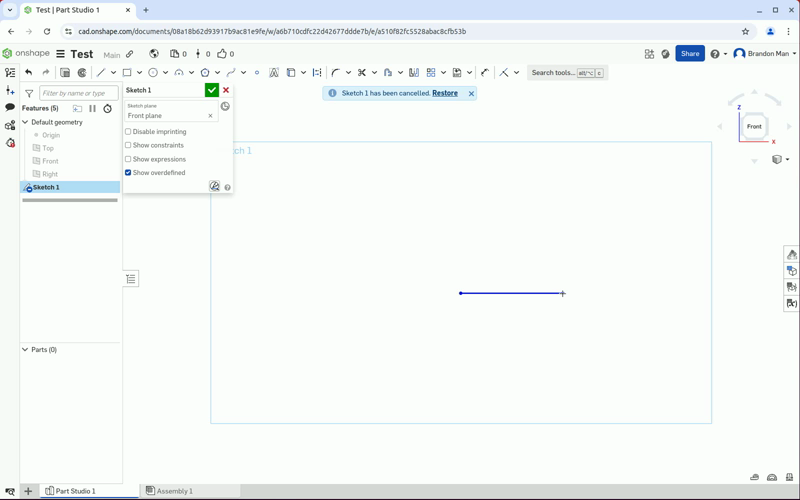
mouse_move(562, 293)
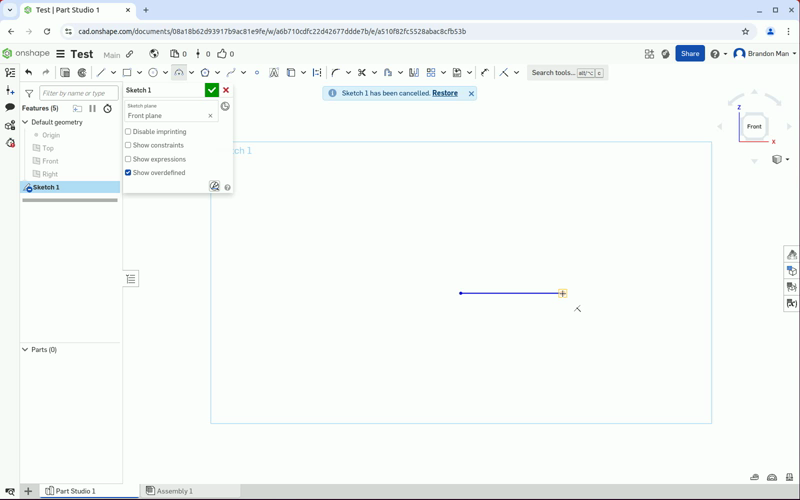
click(562, 293)
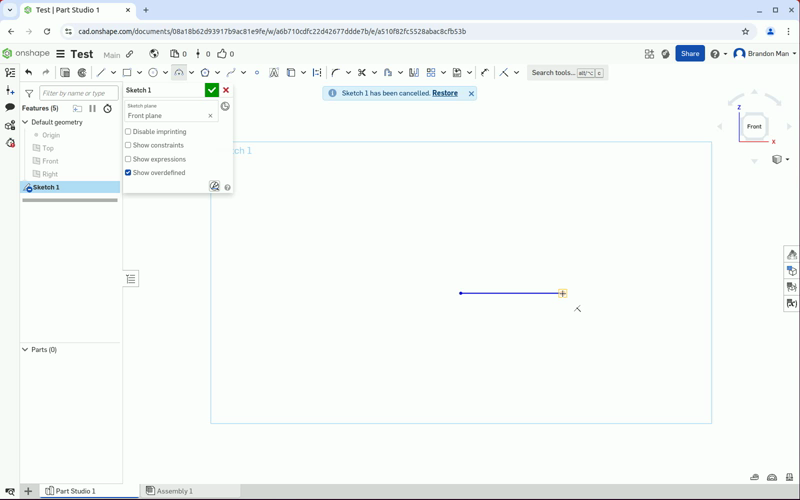
key_down(shift)
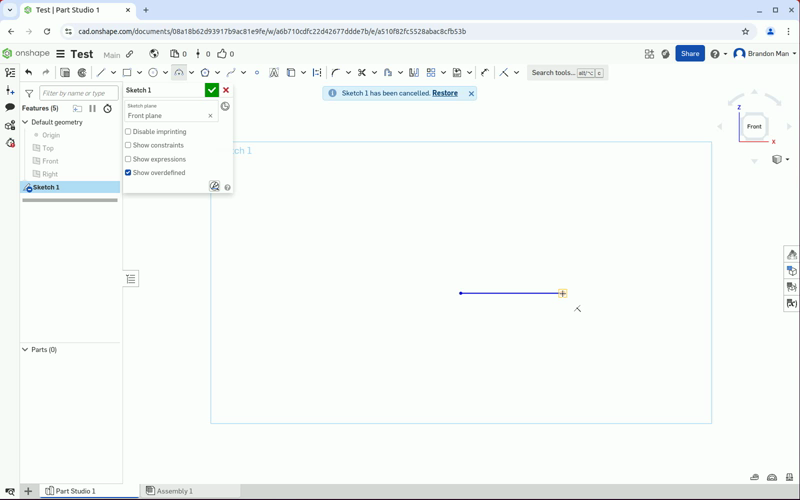
mouse_move(562, 272)
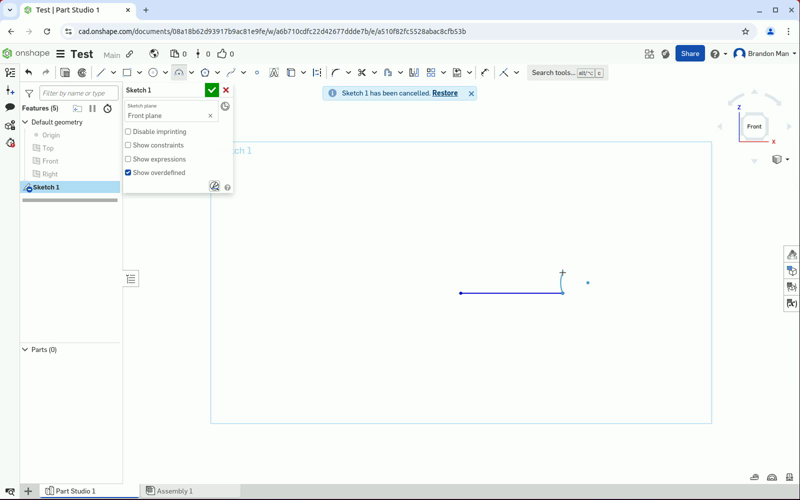
click(562, 272)
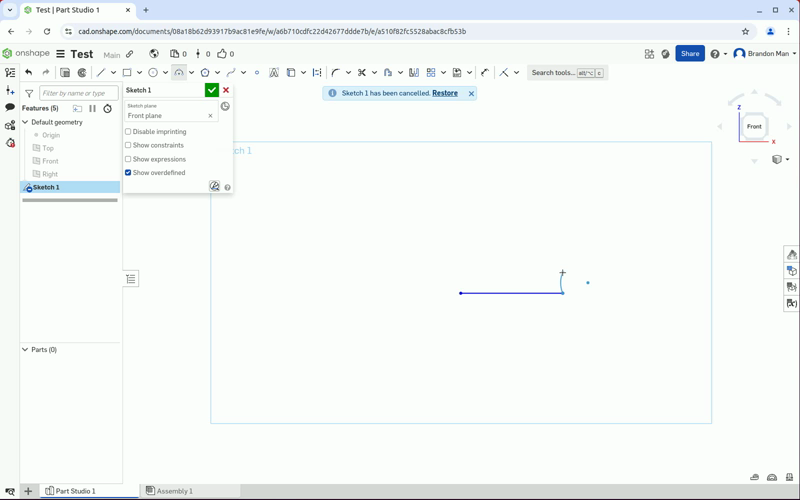
mouse_move(573, 282)
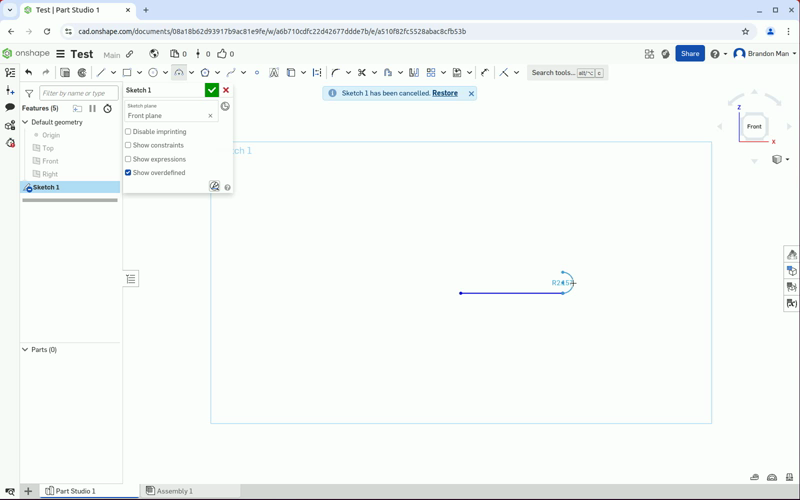
click(573, 282)
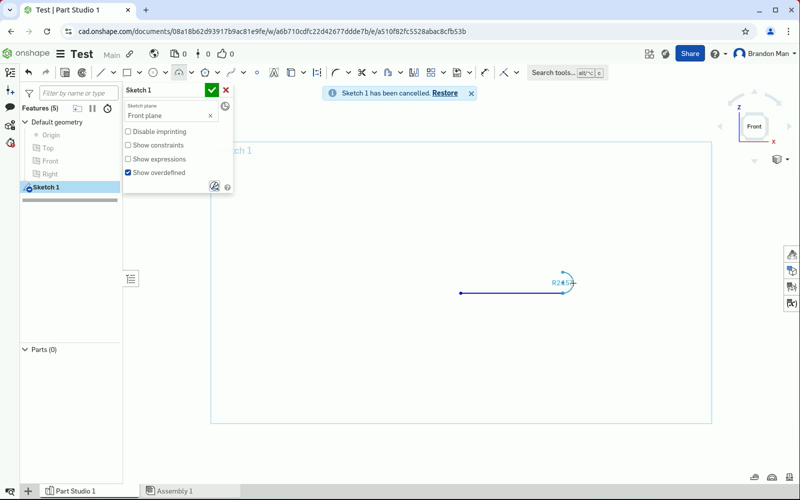
key_up(shift)
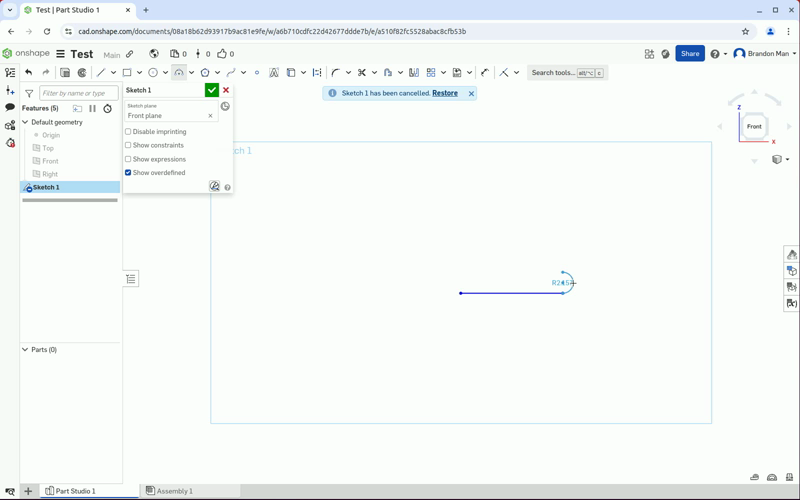
key(esc)
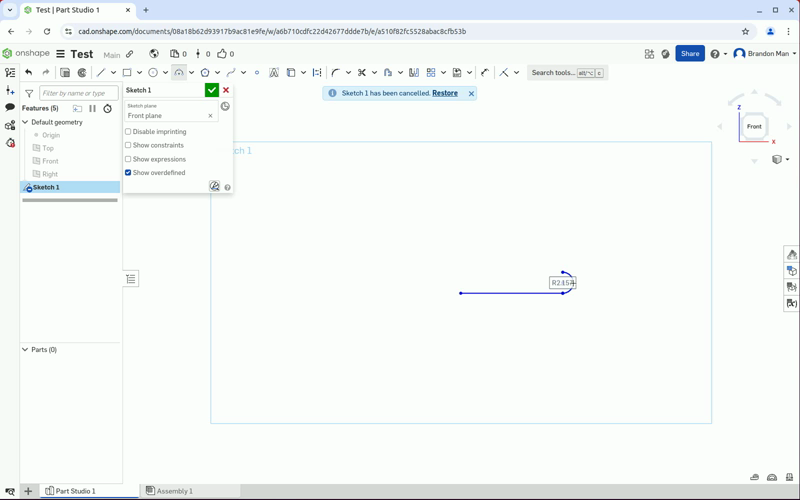
key(l)
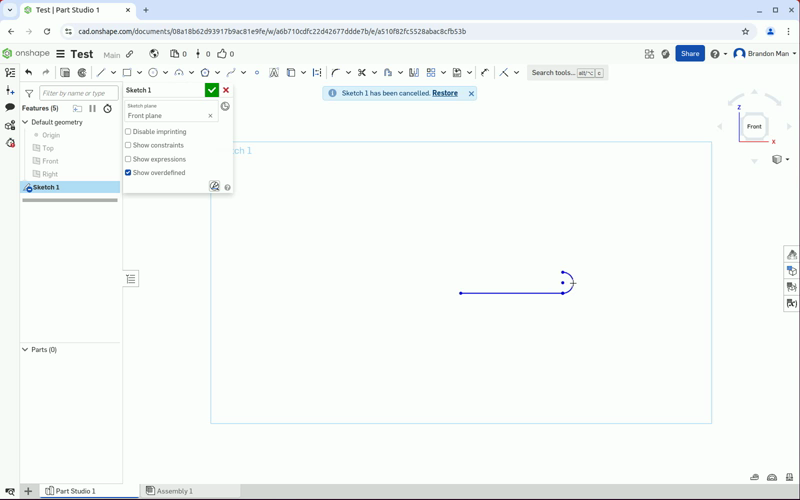
mouse_move(562, 272)
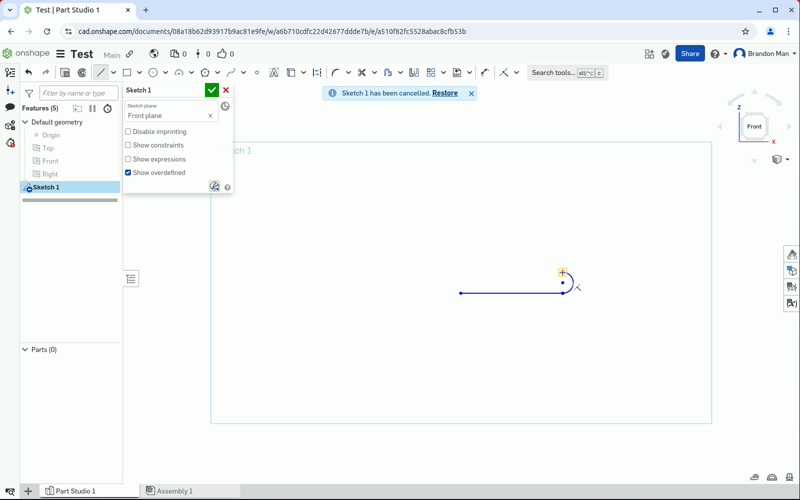
click(562, 272)
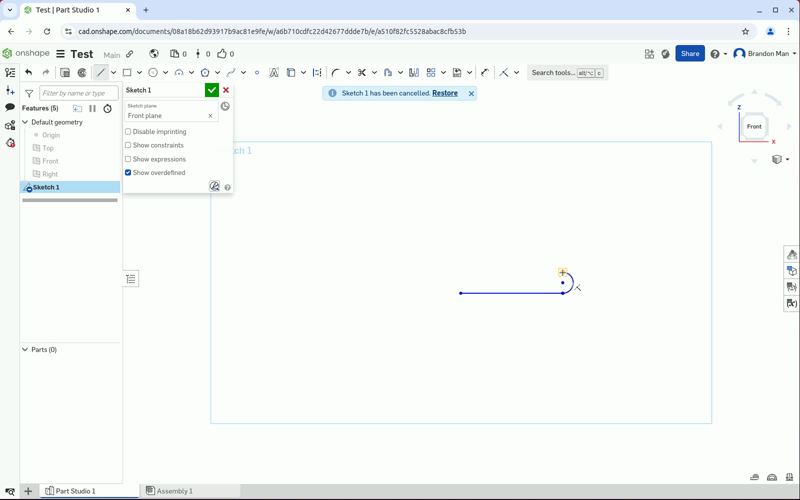
key_down(shift)
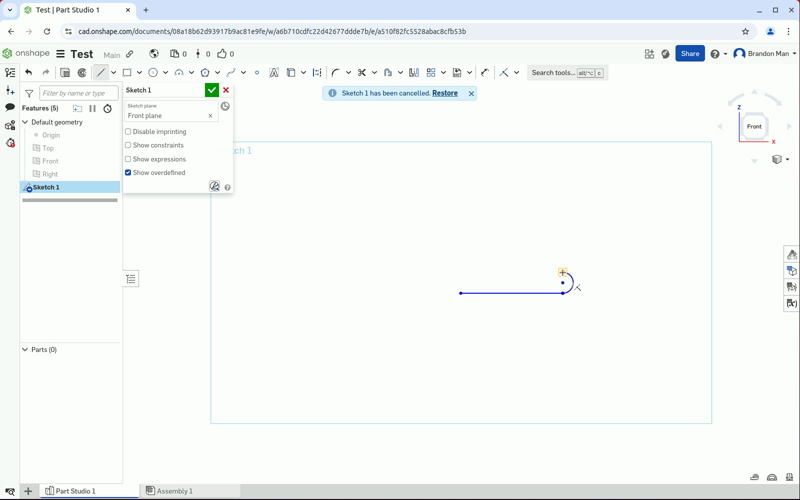
mouse_move(460, 272)
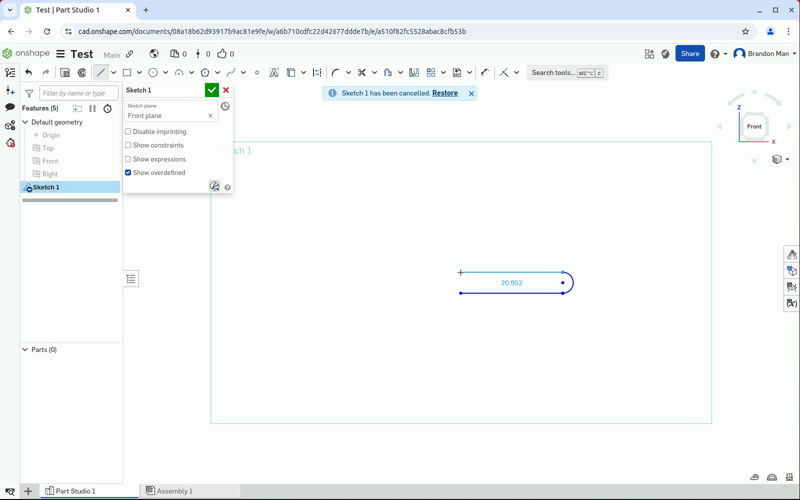
click(460, 272)
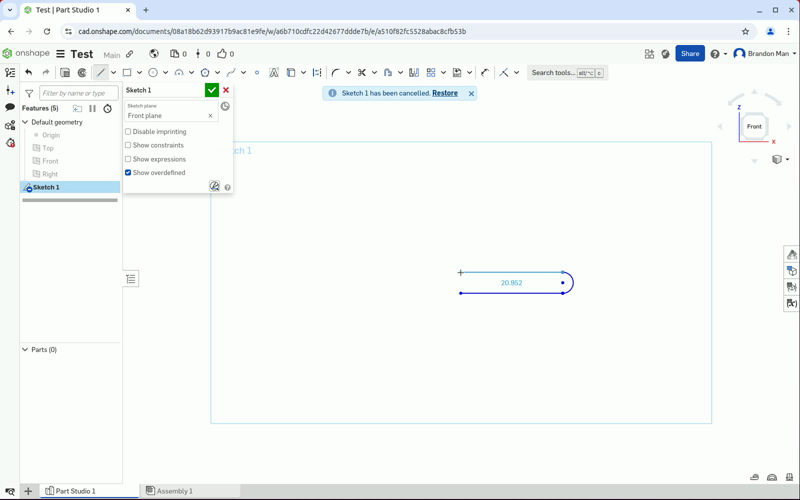
key_up(shift)
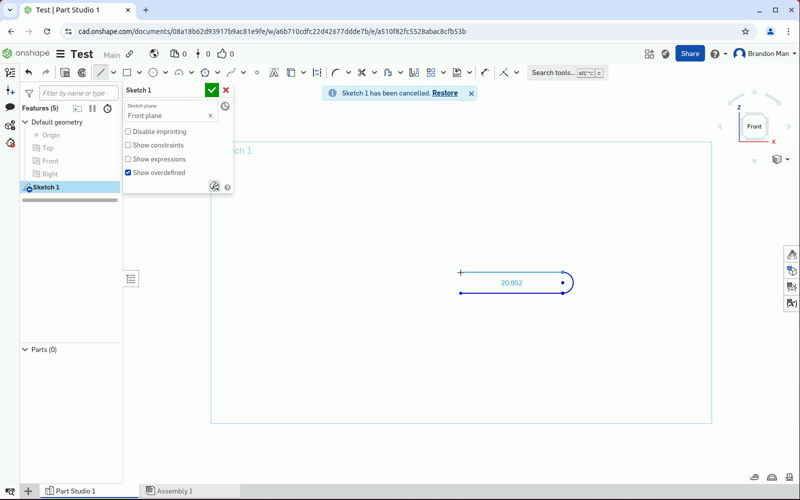
key(esc)
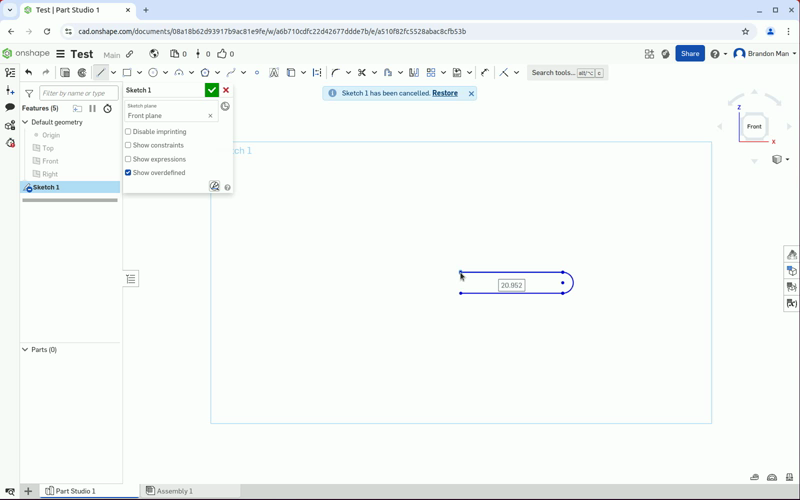
key(a)
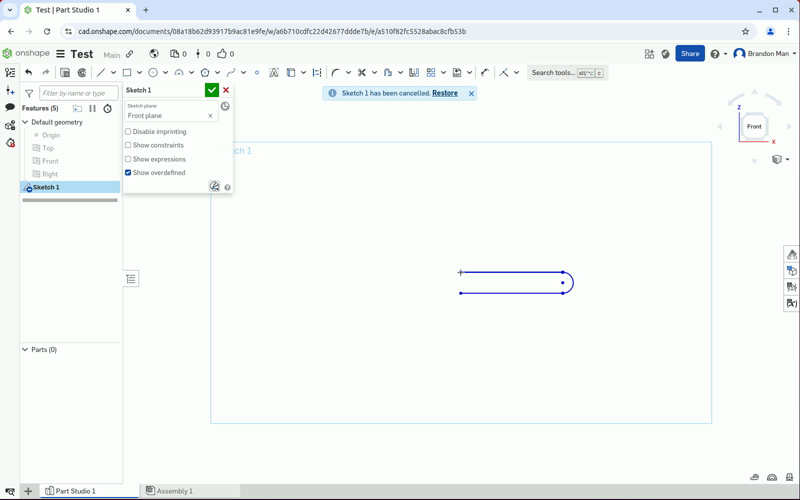
mouse_move(460, 272)
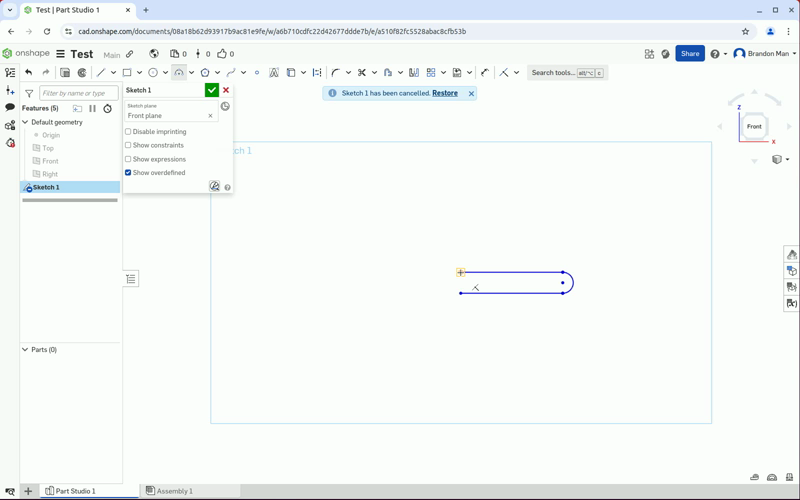
click(460, 272)
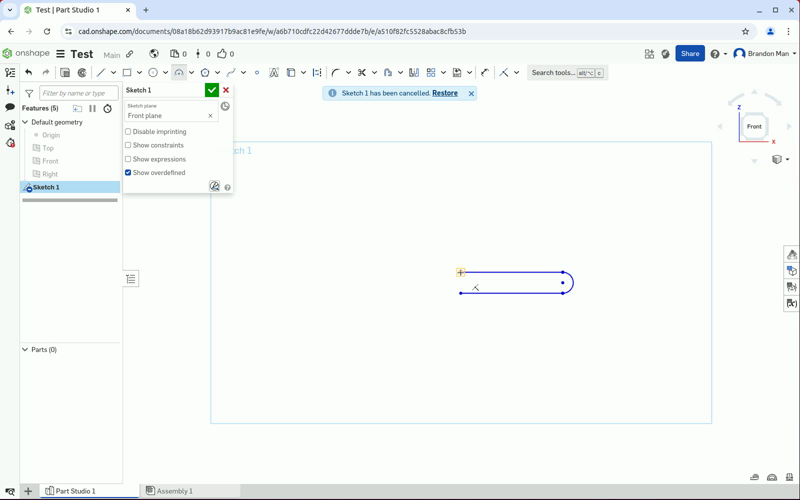
mouse_move(460, 293)
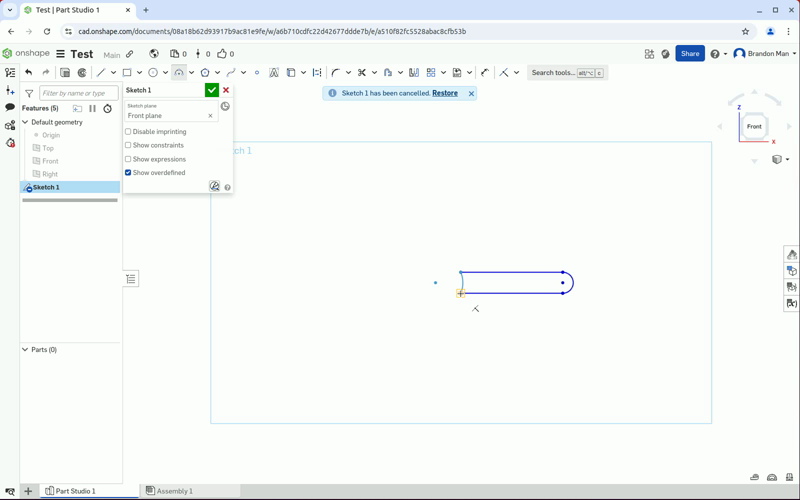
click(460, 293)
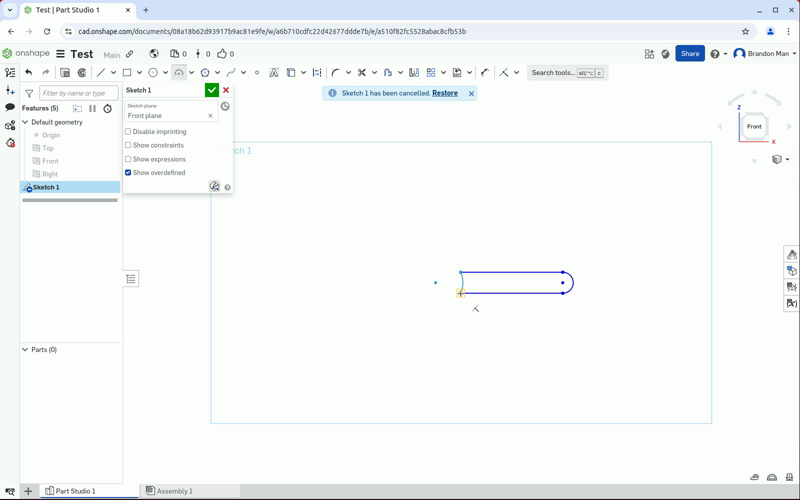
key_down(shift)
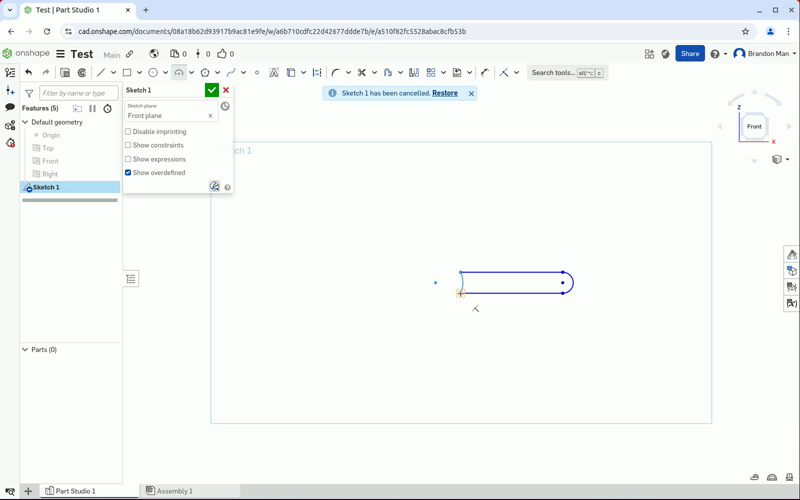
mouse_move(450, 282)
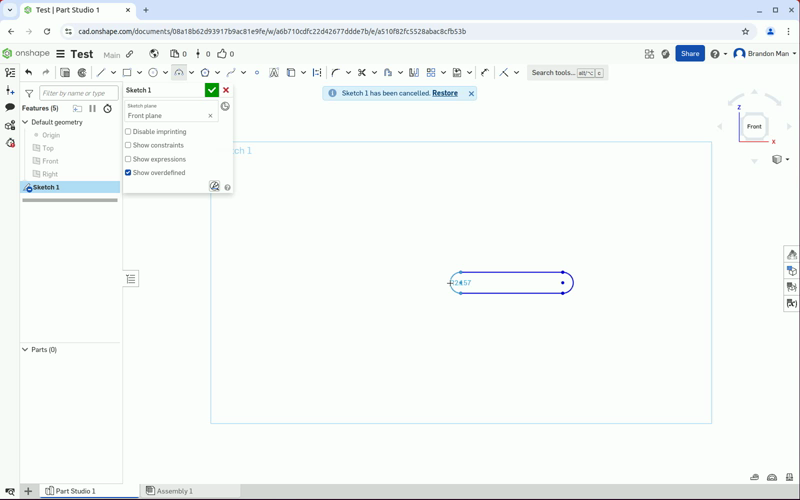
click(450, 282)
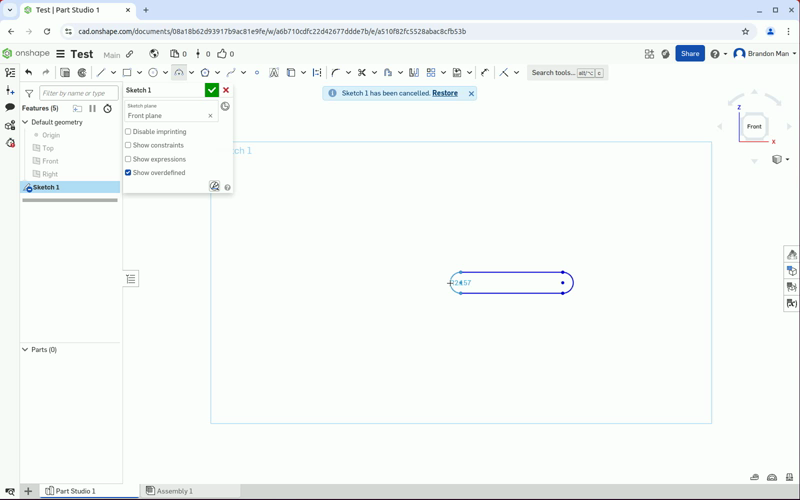
key_up(shift)
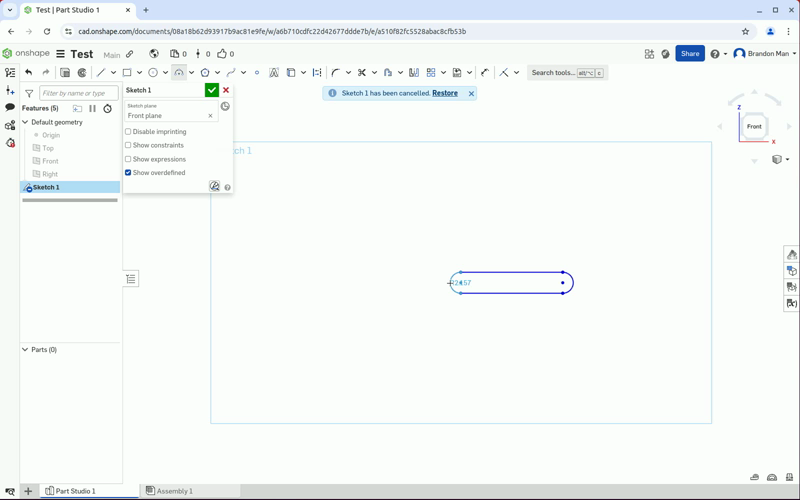
key(esc)
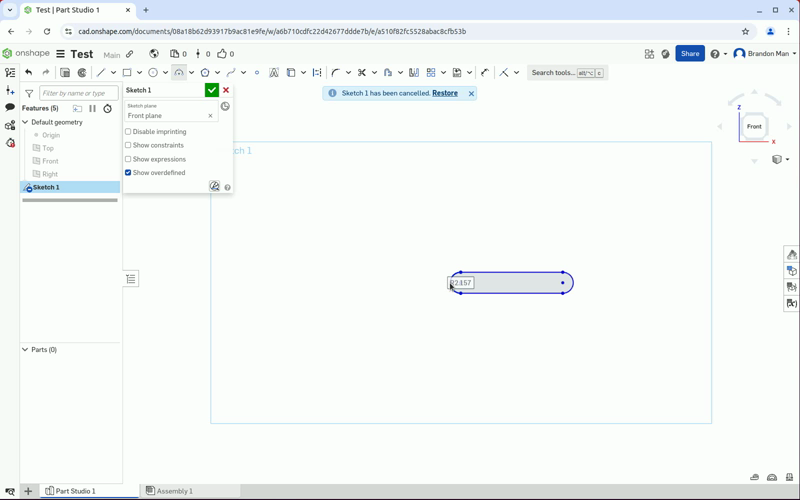
key(c)
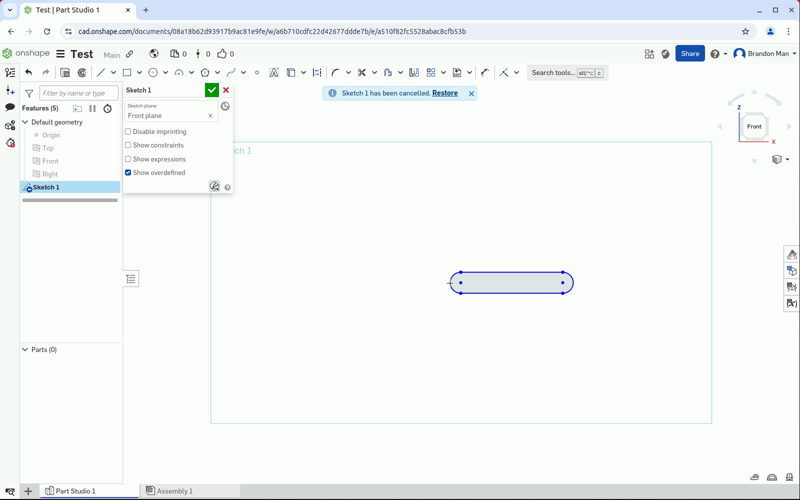
key_down(shift)
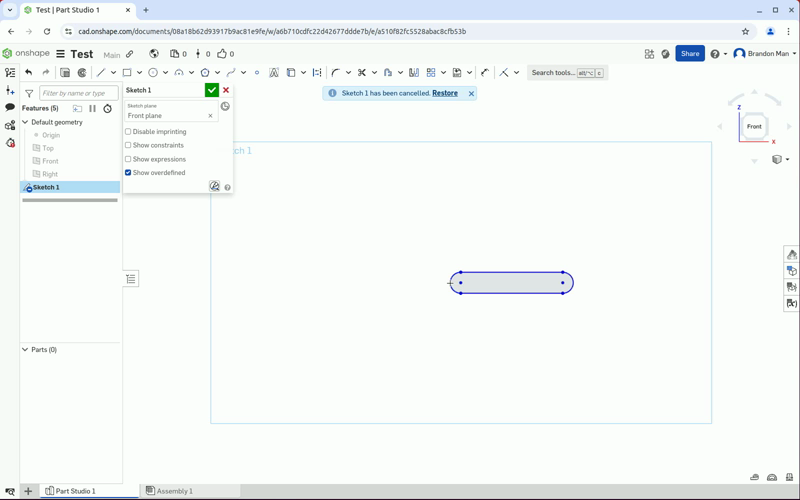
mouse_move(460, 282)
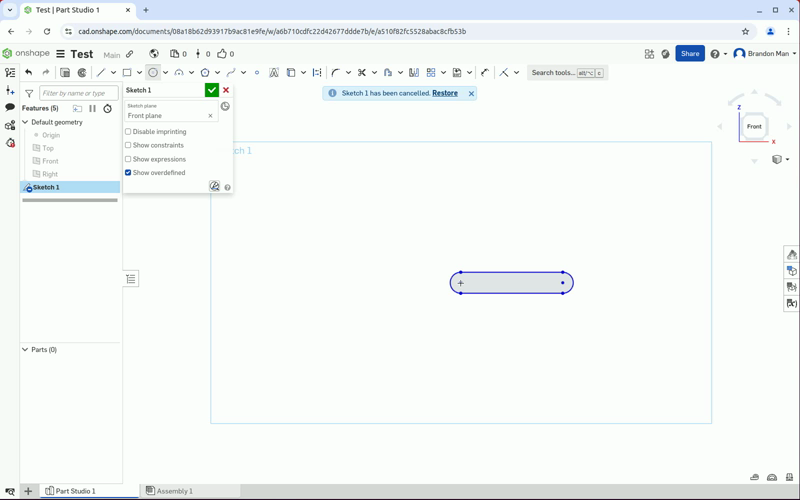
click(460, 282)
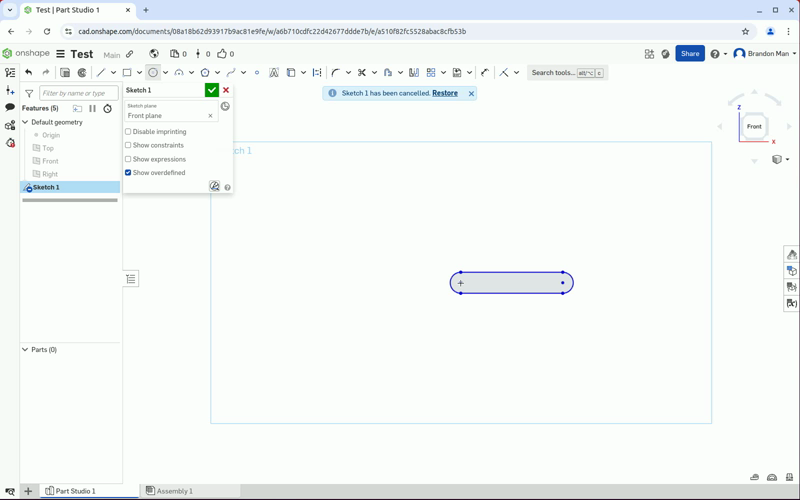
key_up(shift)
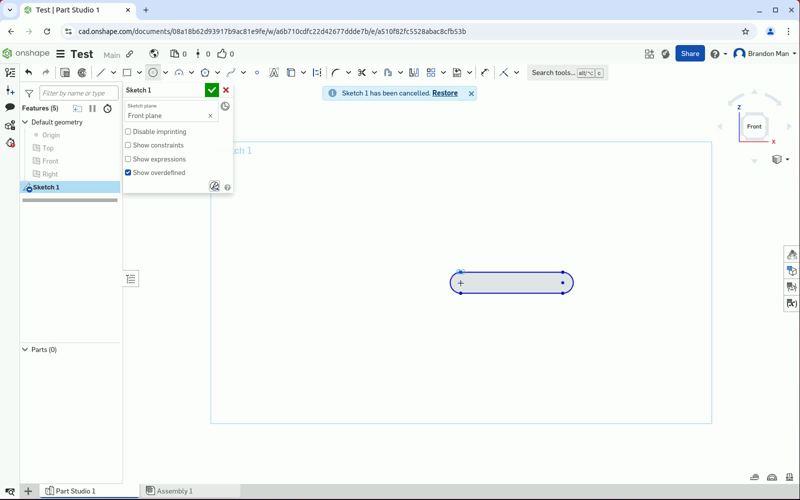
mouse_move(466, 282)
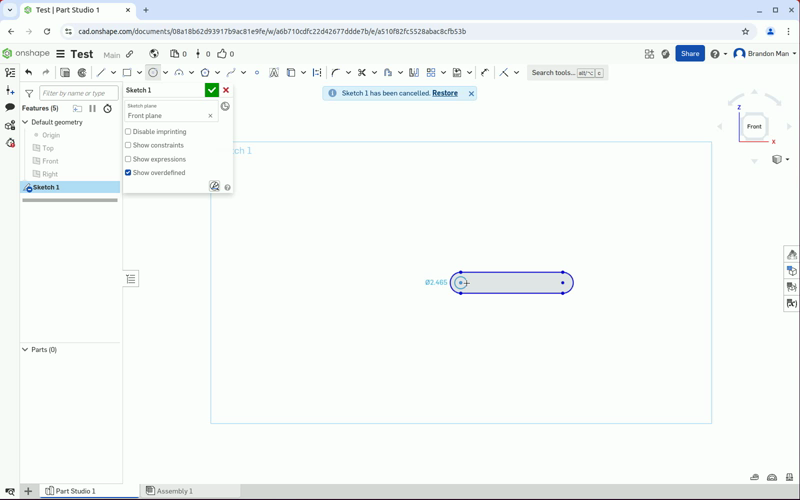
click(466, 282)
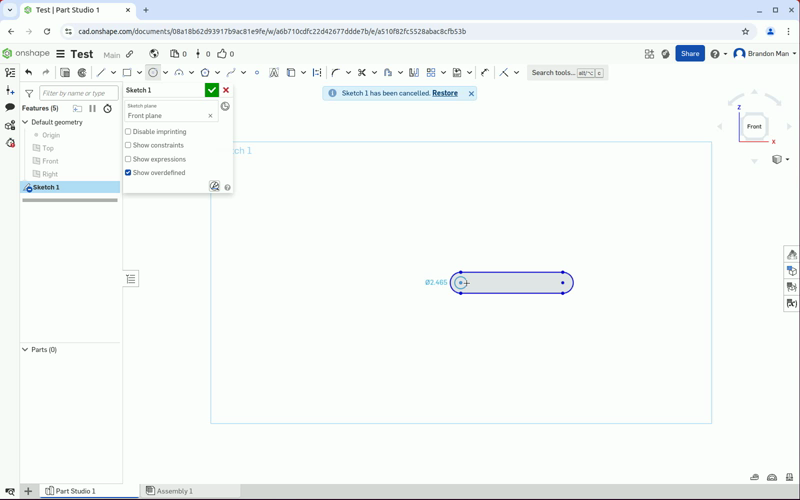
key(esc)
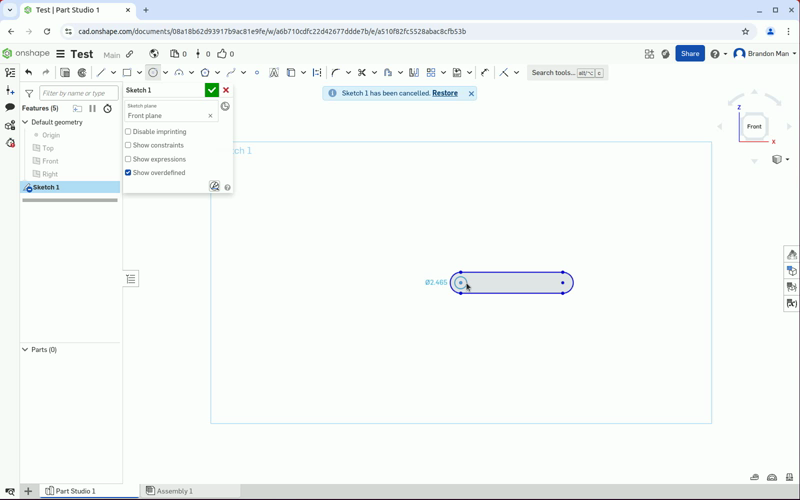
key(c)
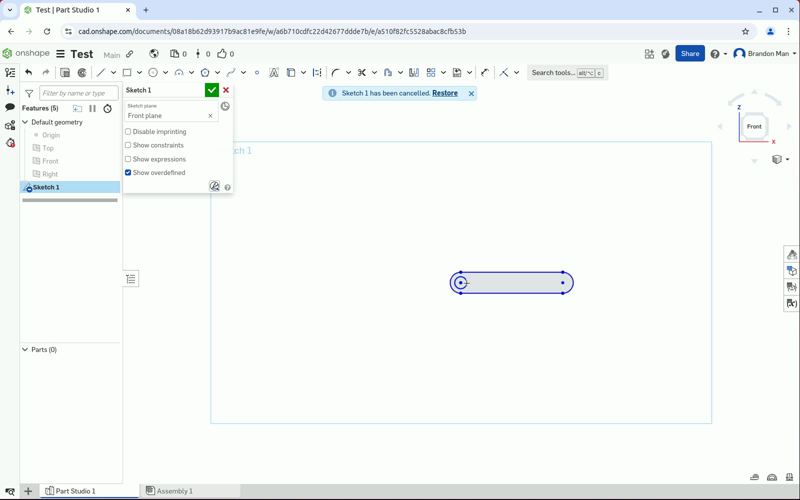
key_down(shift)
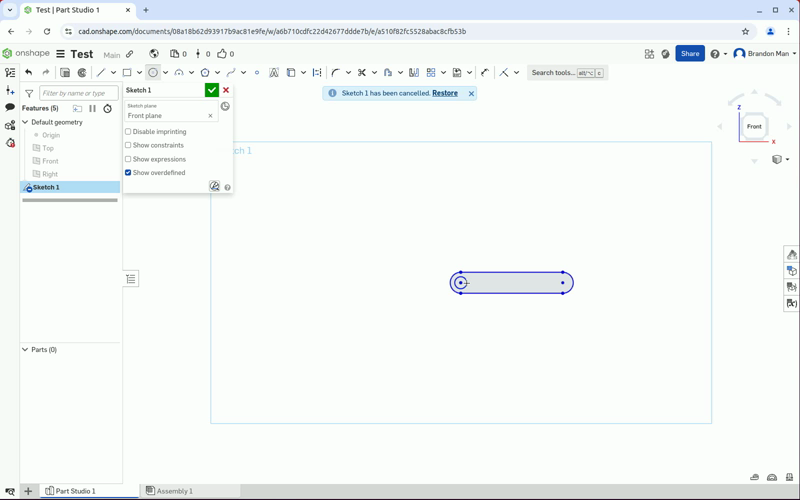
mouse_move(562, 282)
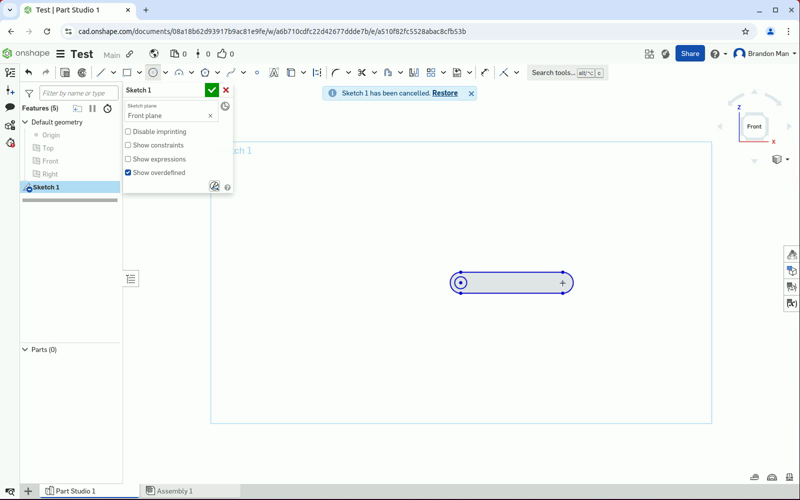
click(562, 282)
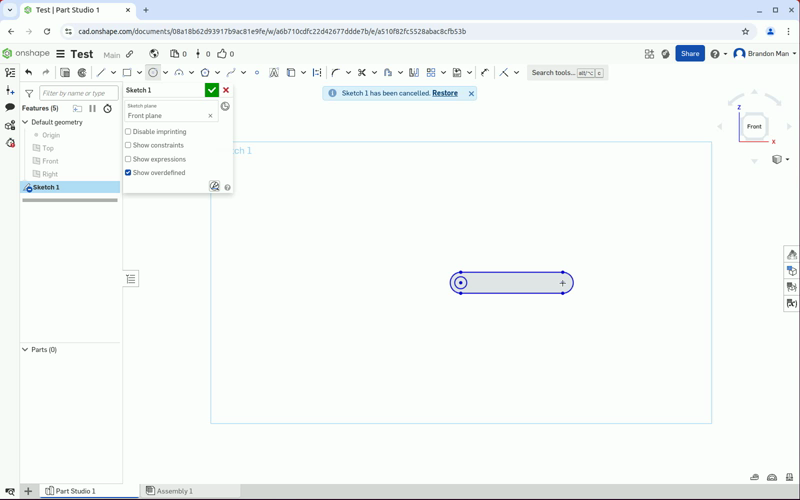
key_up(shift)
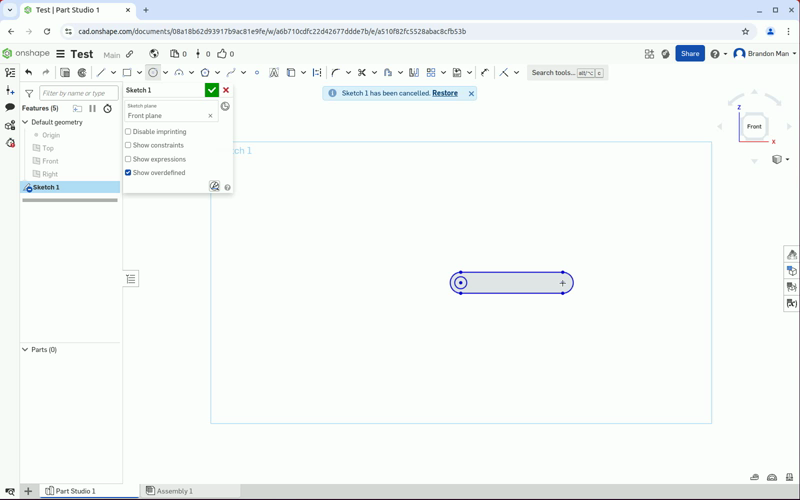
mouse_move(568, 282)
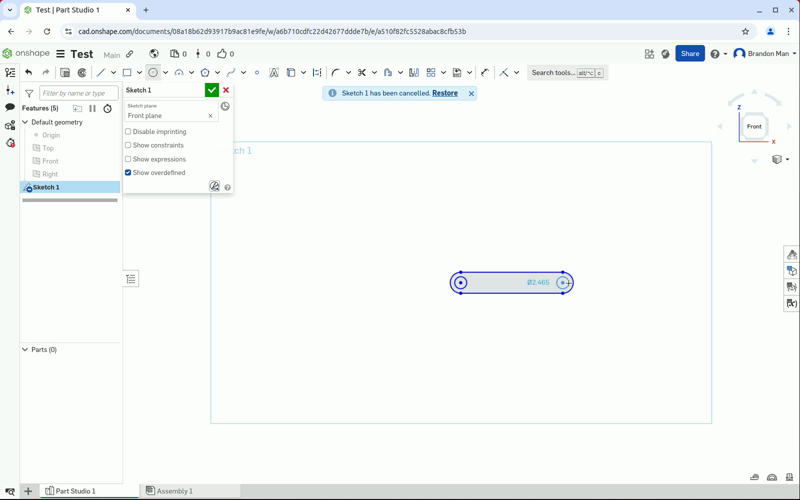
click(568, 282)
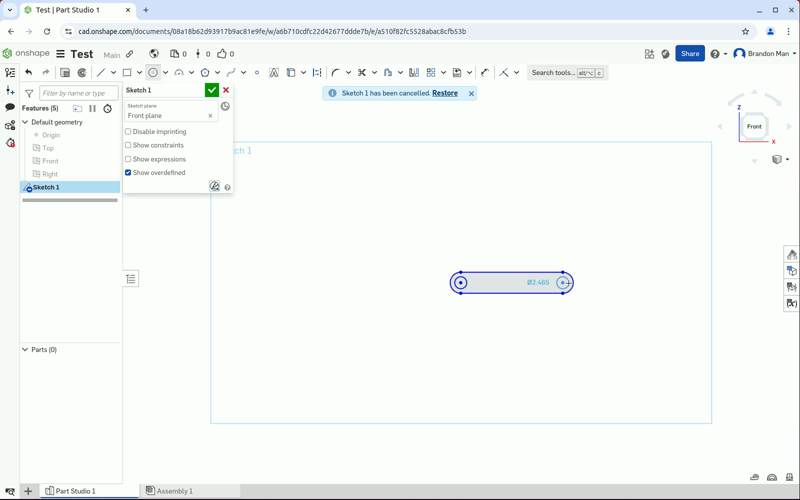
key(esc)
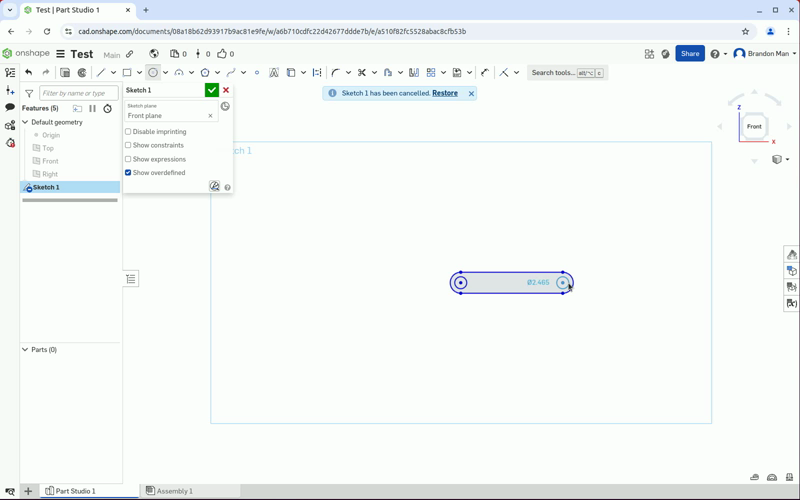
mouse_move(505, 274)
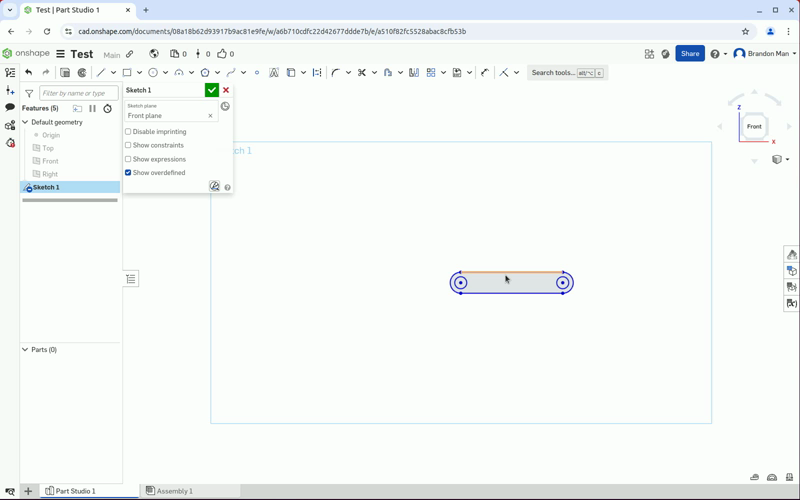
click(505, 274)
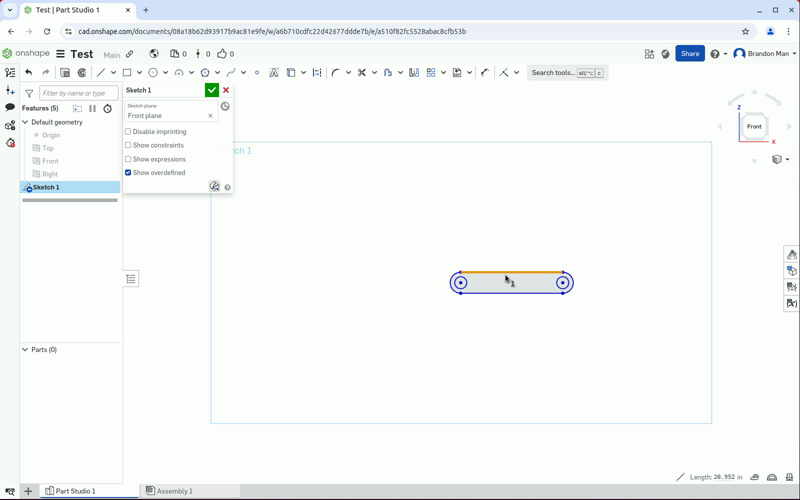
mouse_move(73, 352)
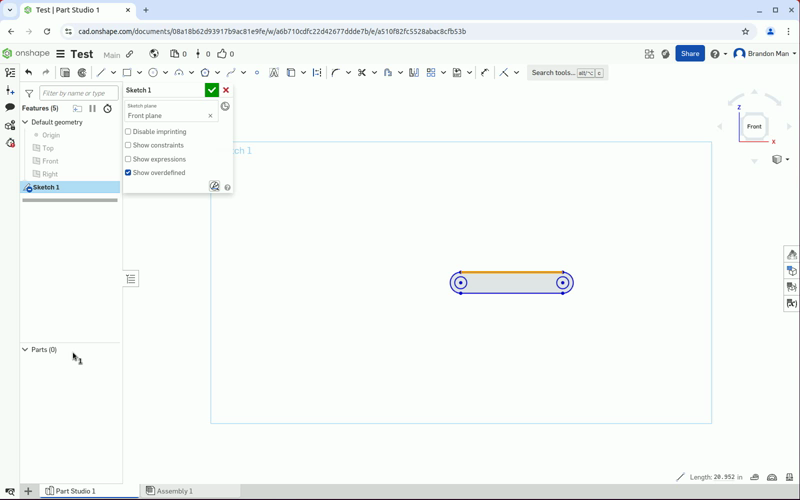
key(shift+y)
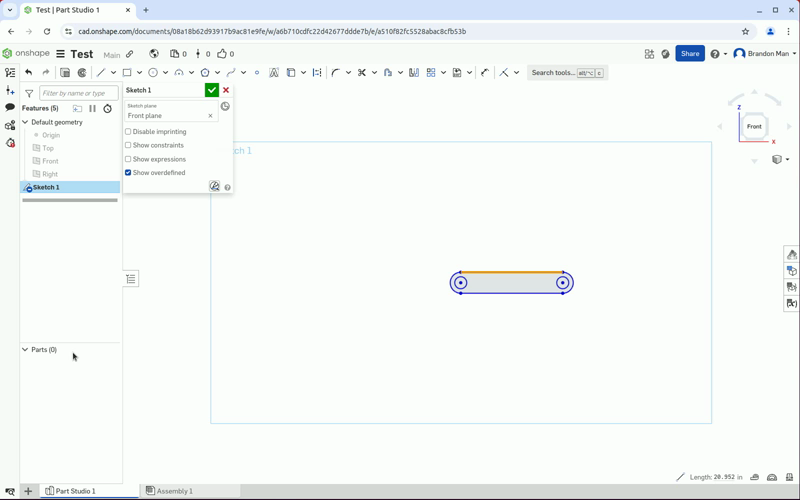
key(shift+e)
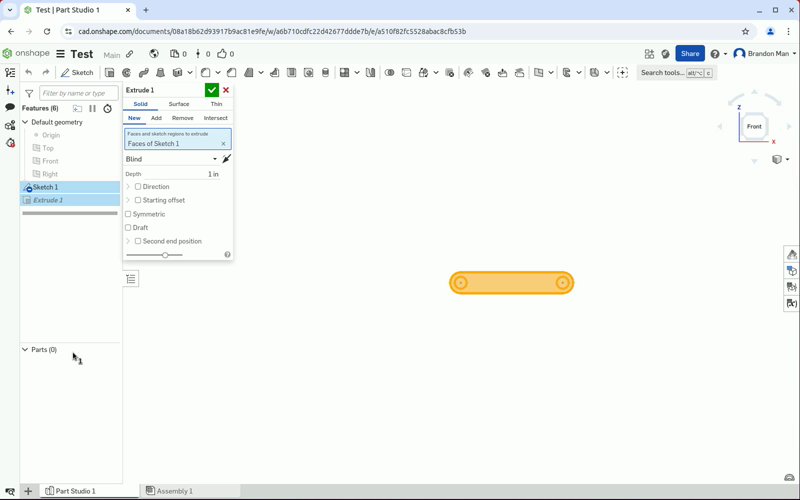
mouse_move(143, 106)
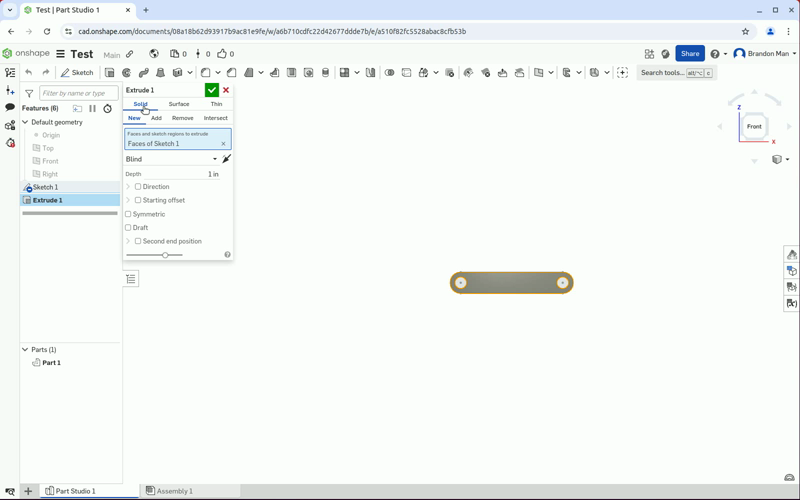
click(143, 106)
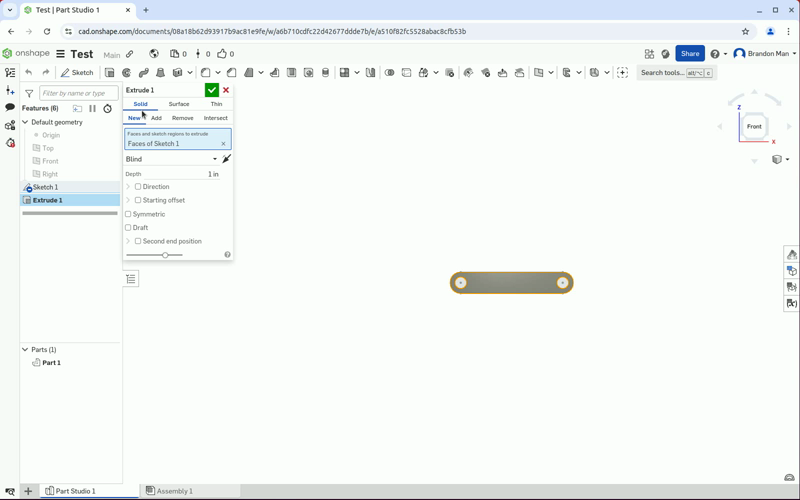
mouse_move(137, 120)
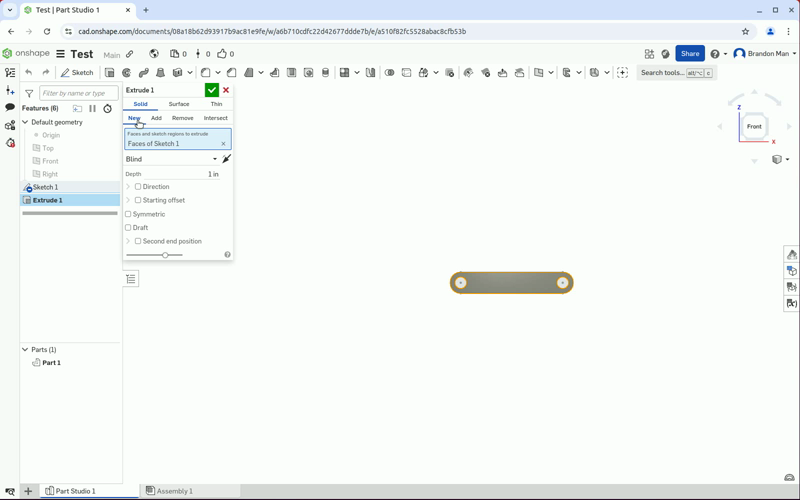
click(137, 120)
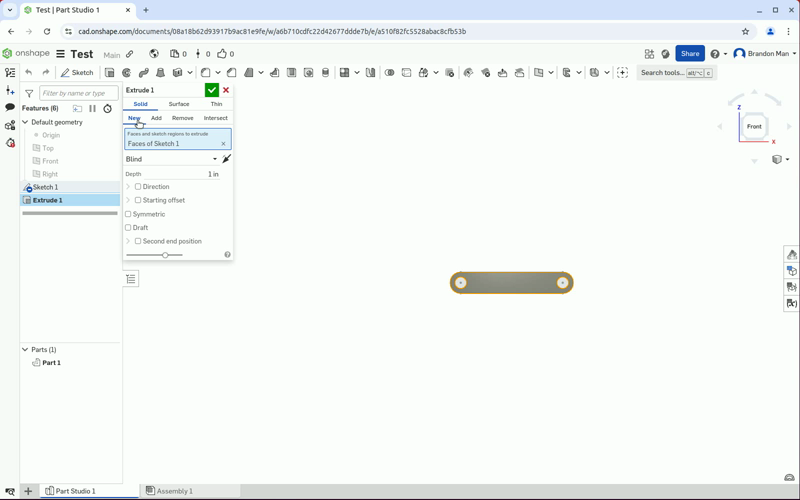
key(tab, 4)
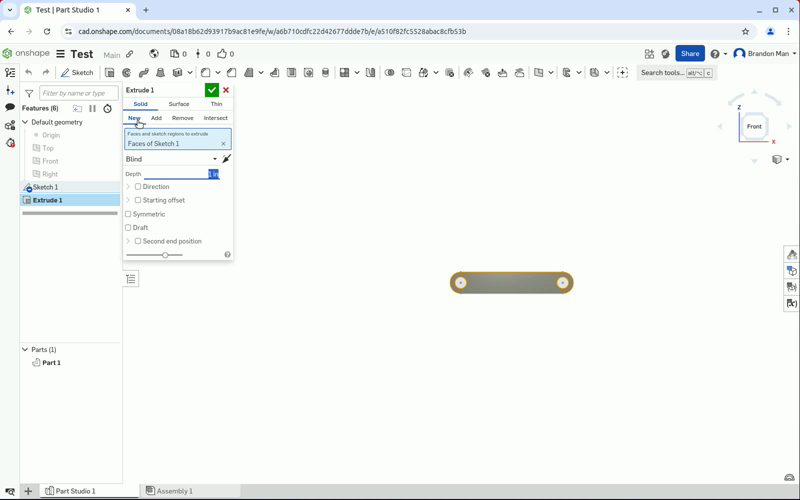
text(2.648)
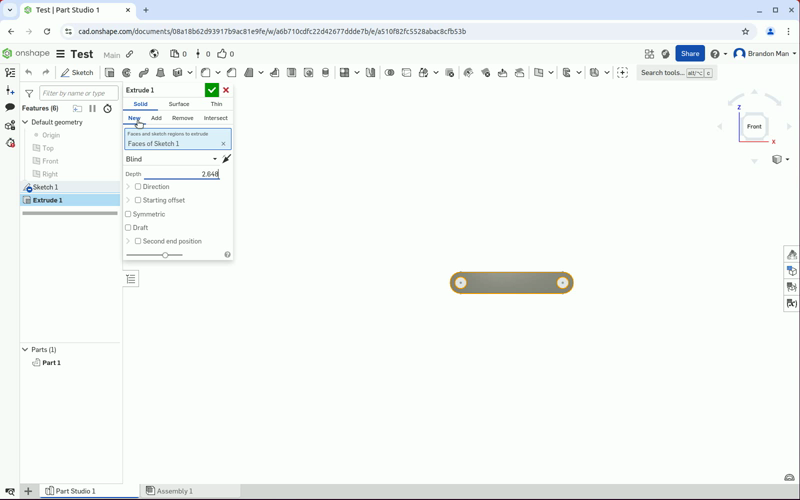
key(enter)
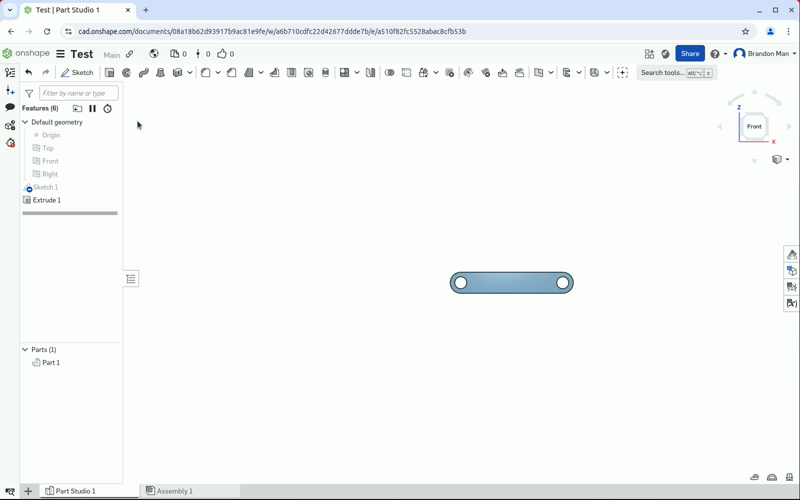
key(shift+h)
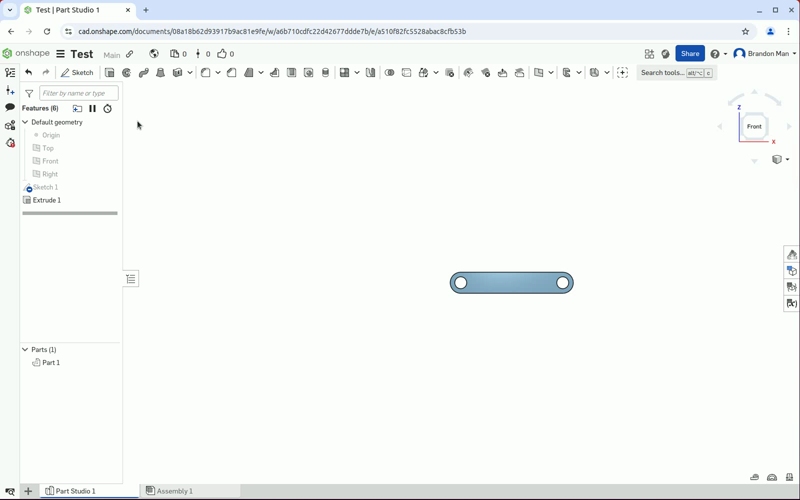
key(shift+h)
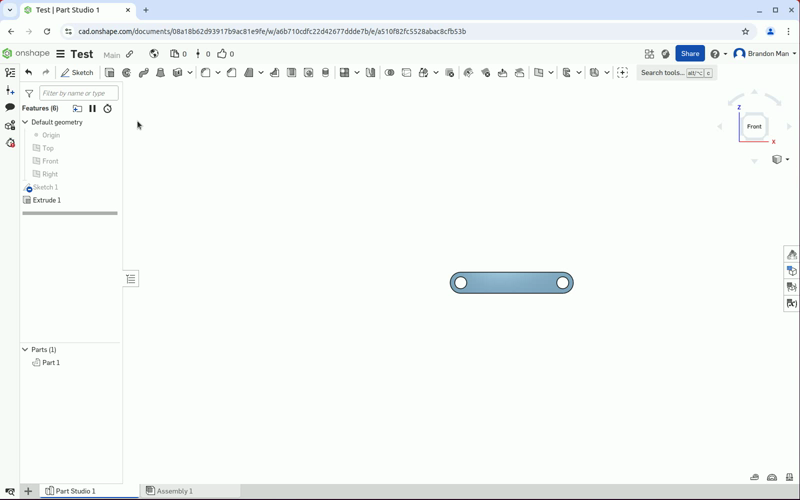
mouse_move(73, 189)
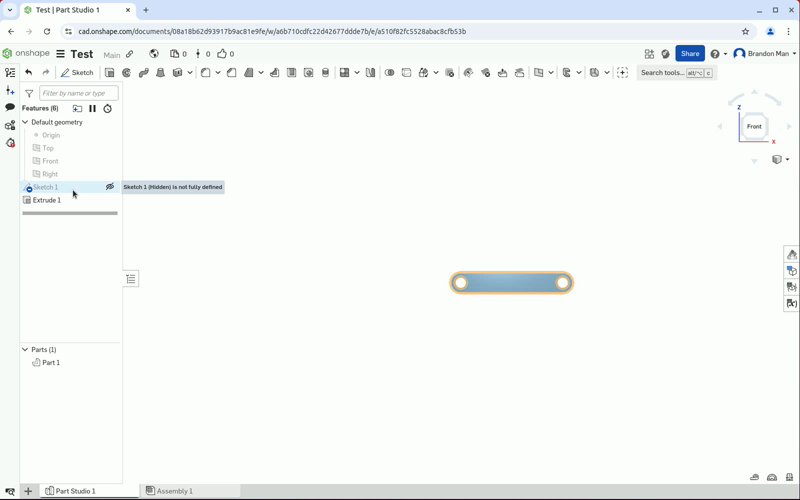
click(73, 189)
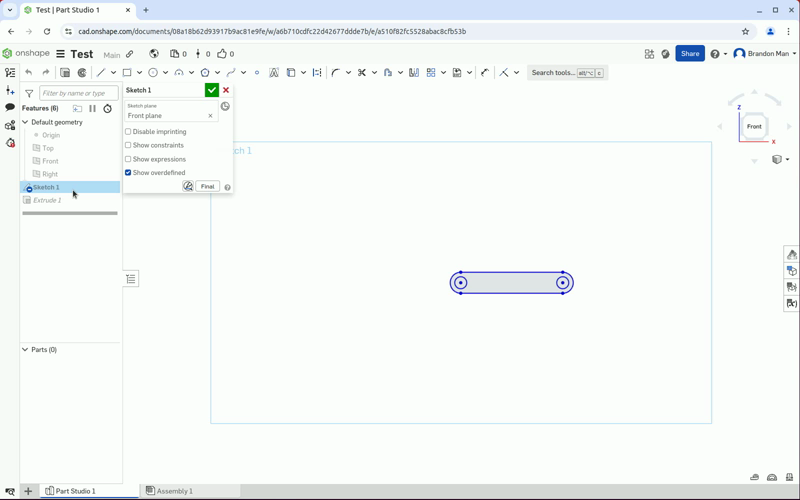
mouse_move(229, 92)
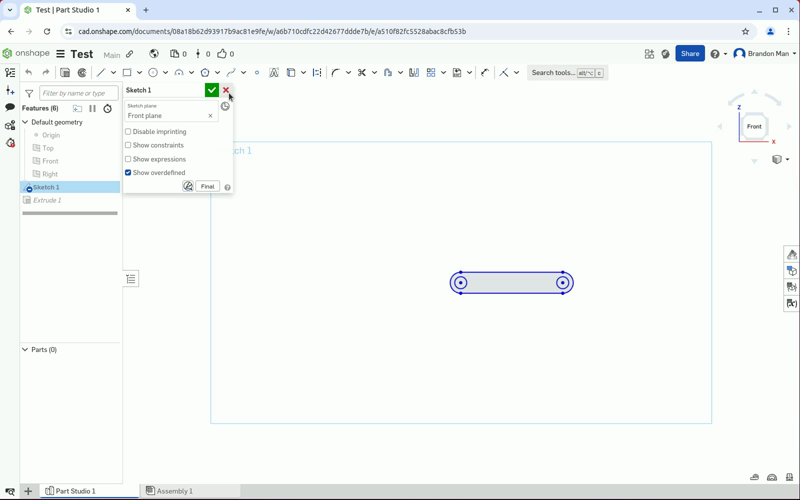
click(229, 92)
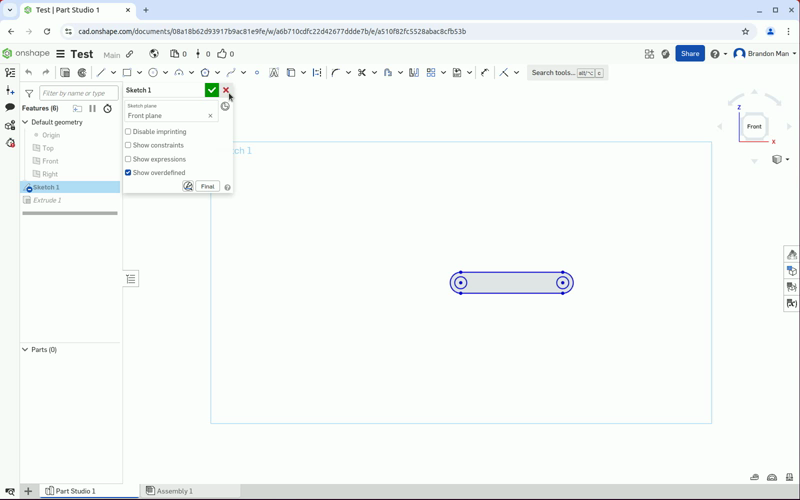
key(shift+s)
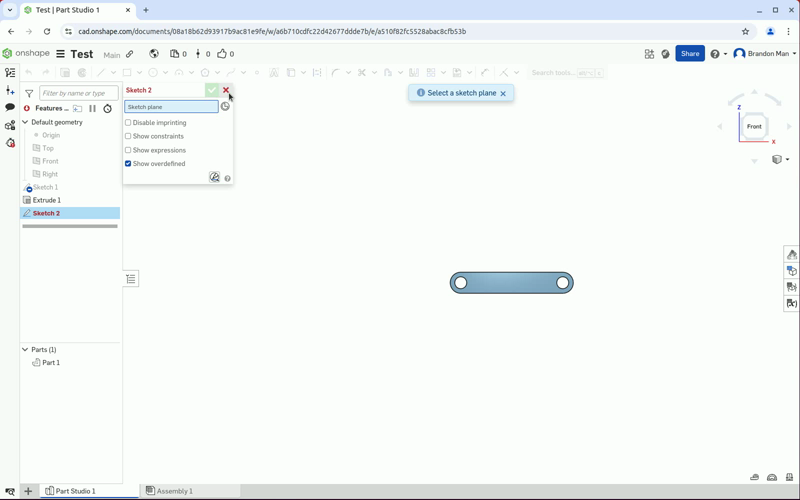
mouse_move(73, 163)
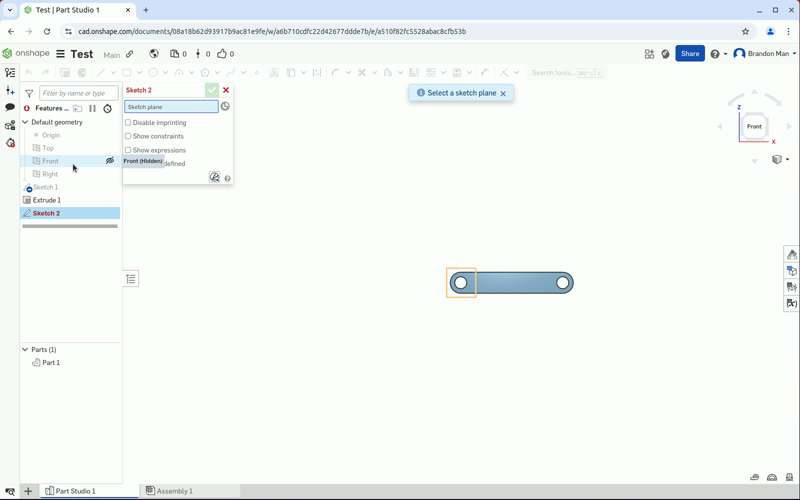
click(73, 163)
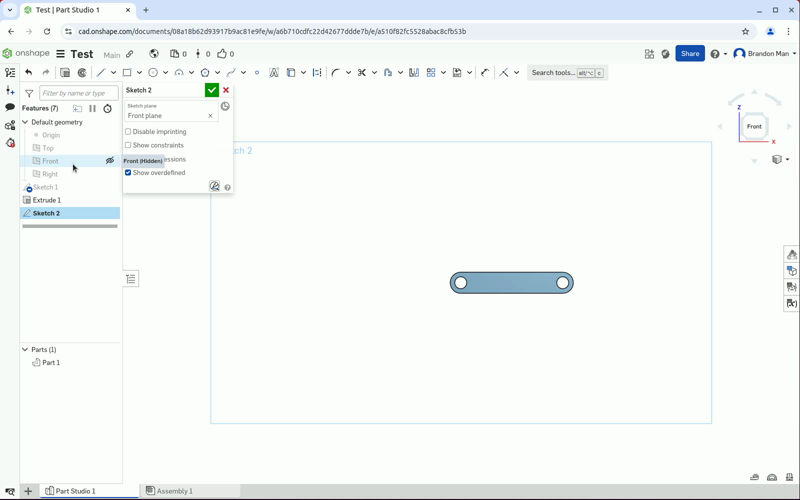
mouse_move(73, 352)
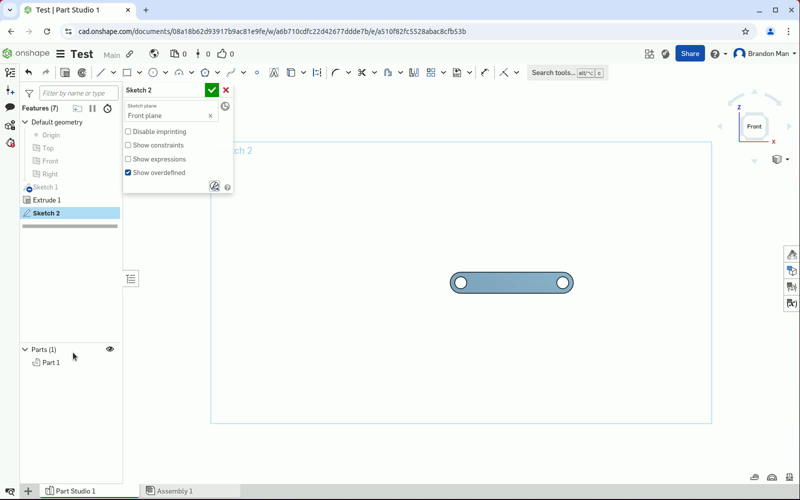
key(y)
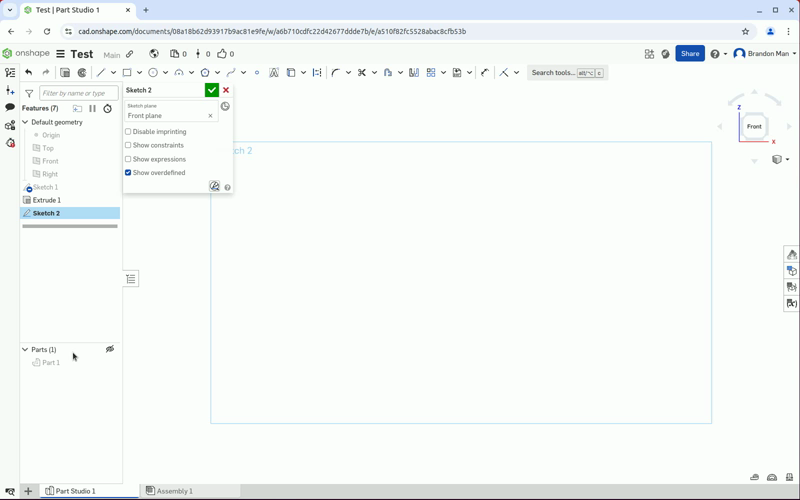
key(c)
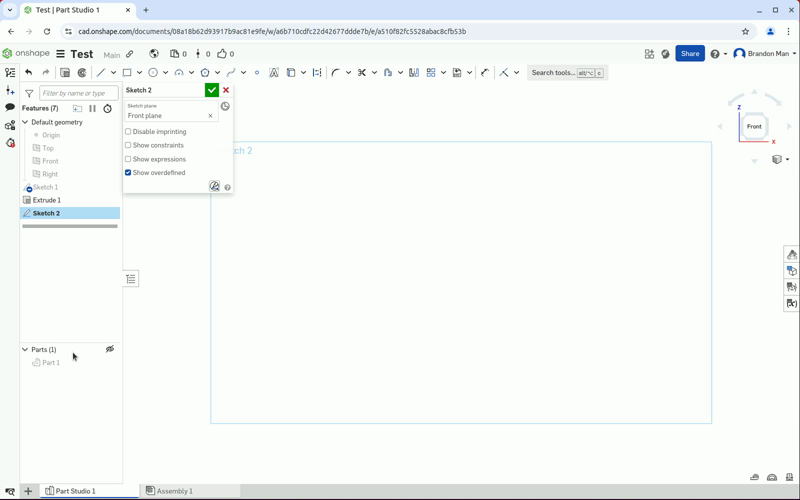
key_down(shift)
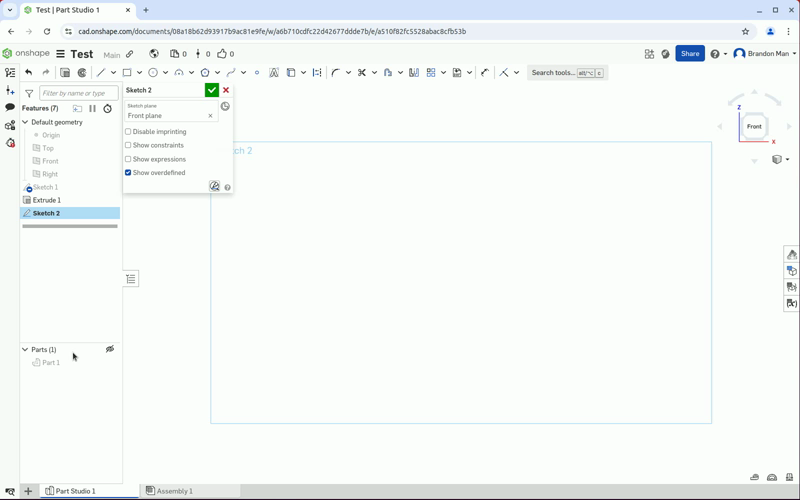
mouse_move(461, 282)
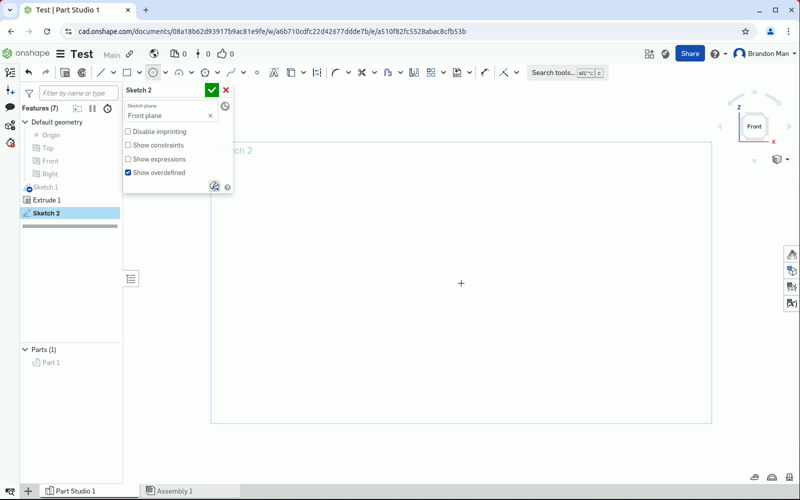
click(461, 282)
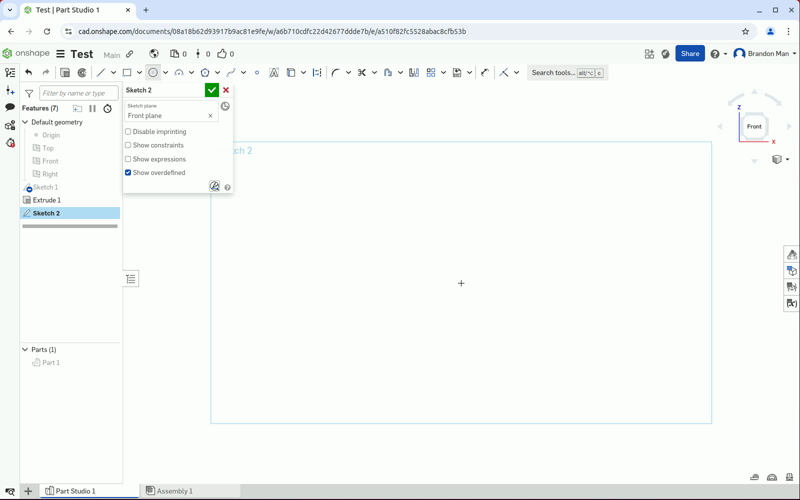
key_up(shift)
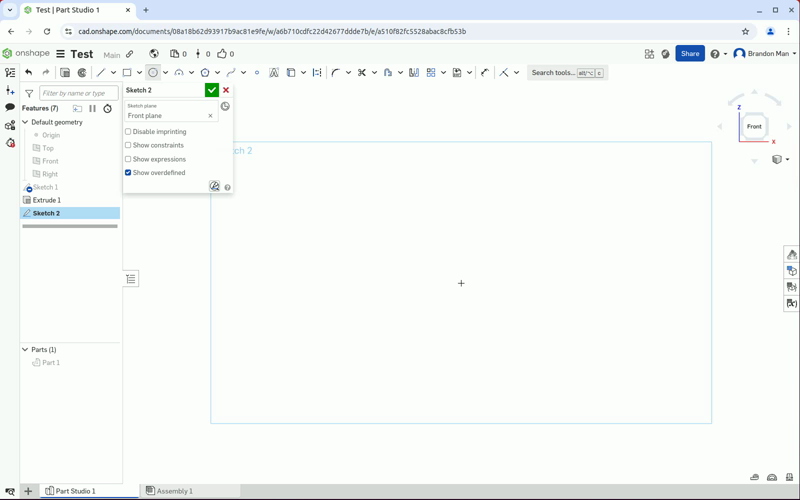
mouse_move(464, 282)
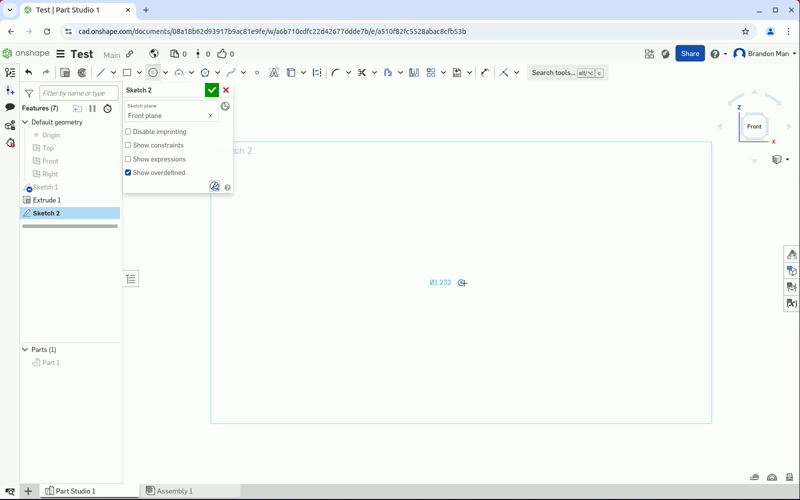
click(464, 282)
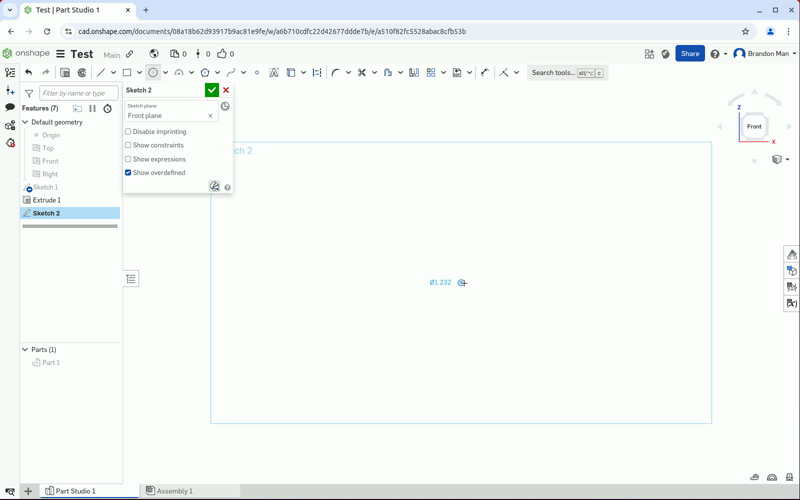
key(esc)
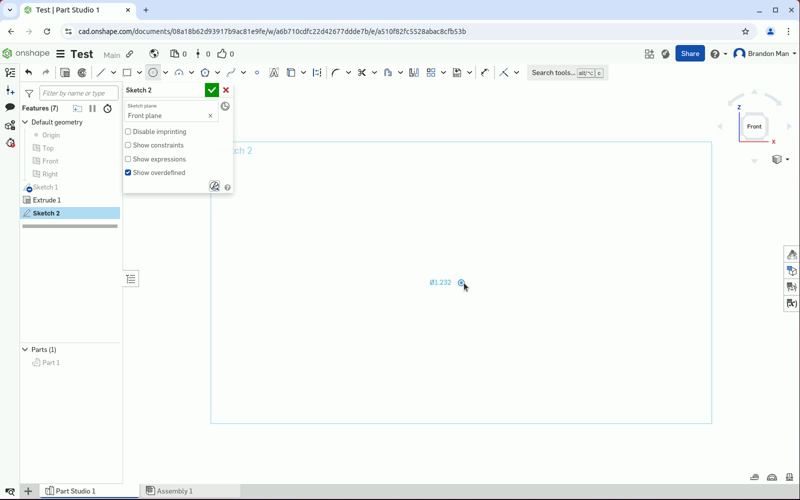
mouse_move(460, 285)
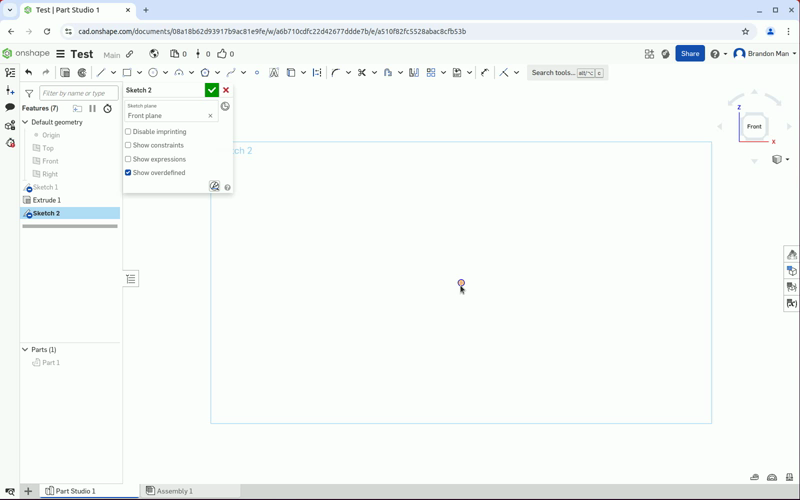
scroll(6)
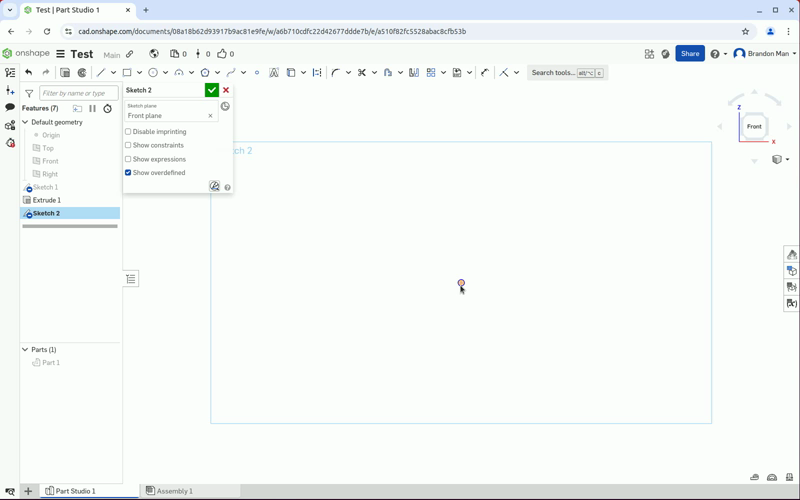
scroll(6)
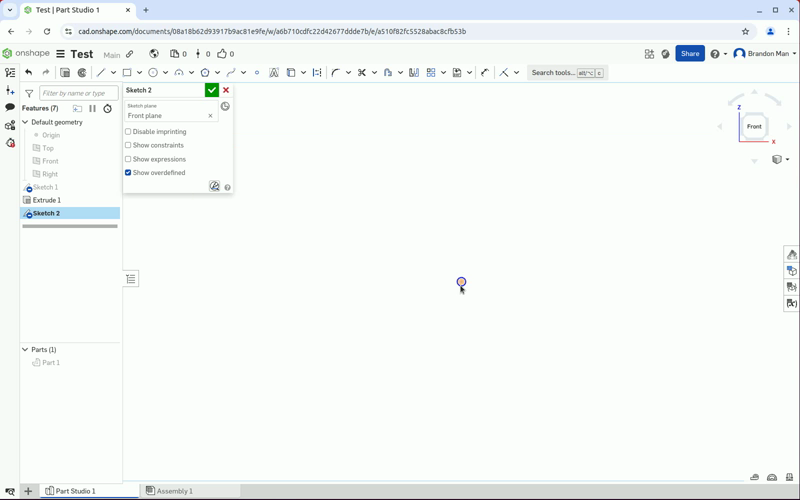
scroll(6)
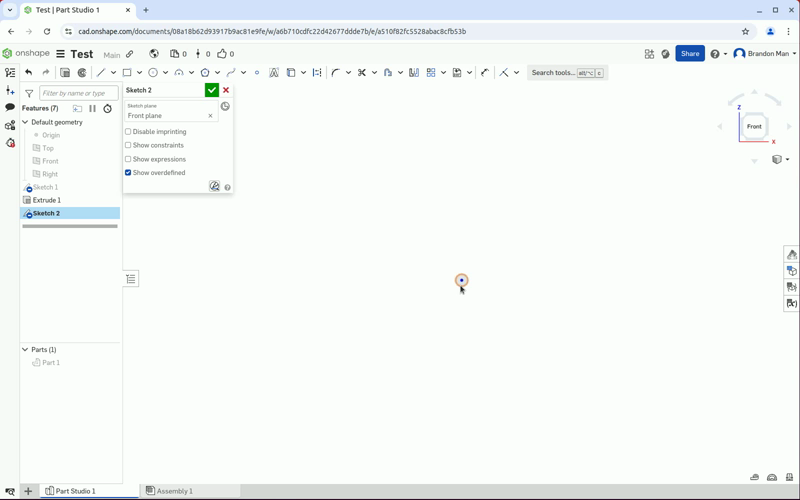
scroll(6)
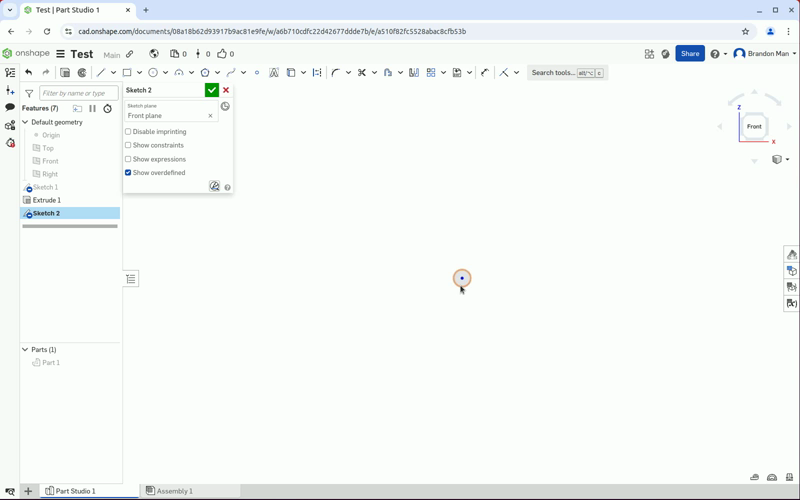
scroll(6)
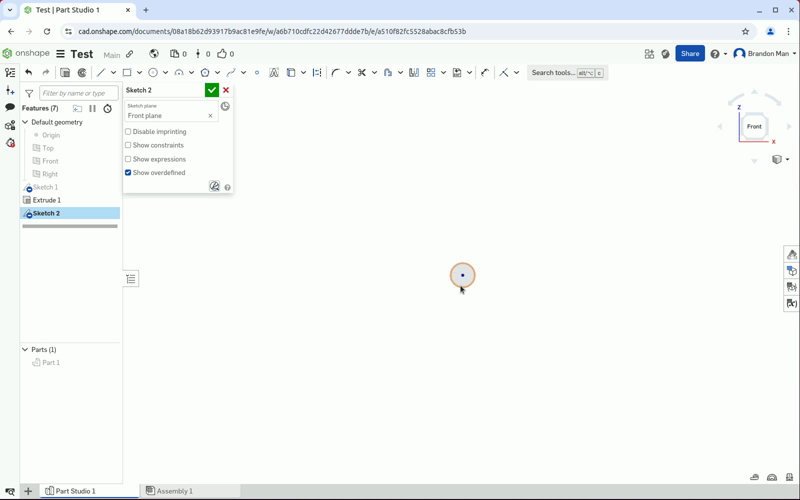
scroll(6)
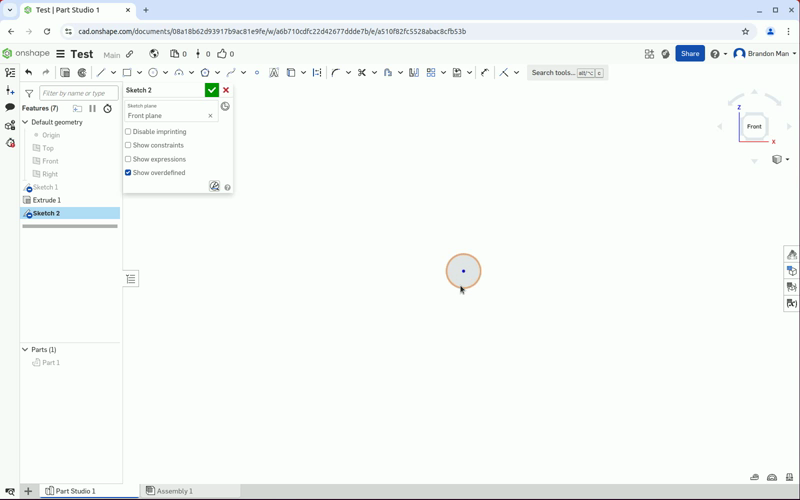
scroll(6)
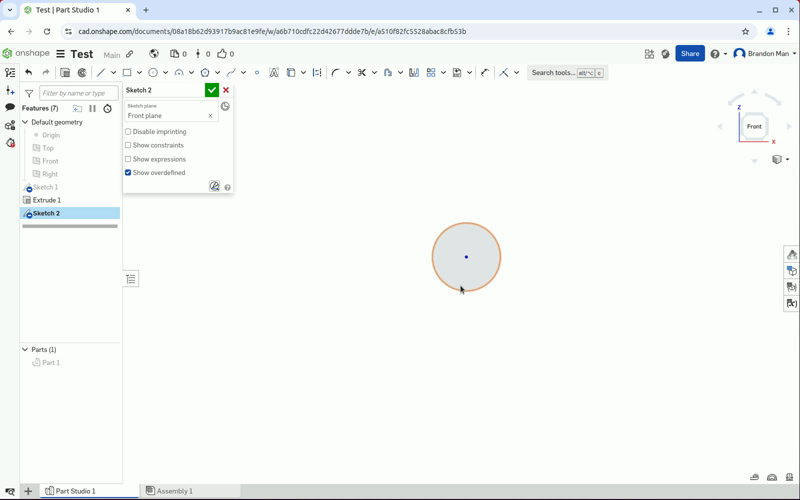
click(460, 285)
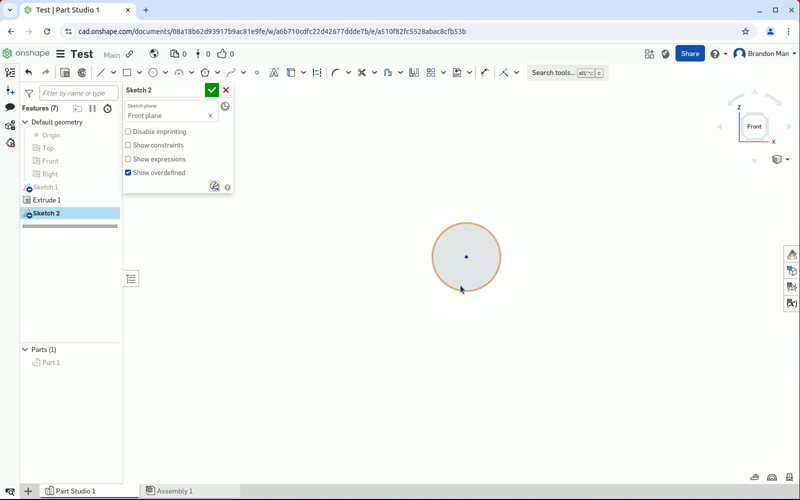
scroll(-6)
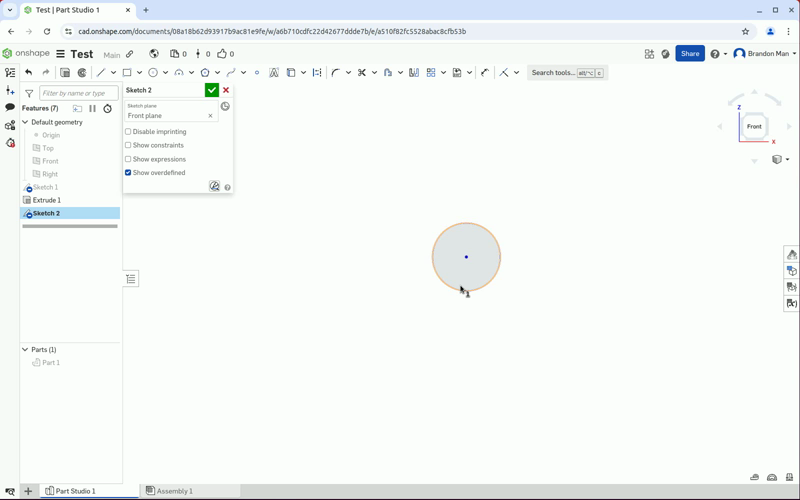
scroll(-6)
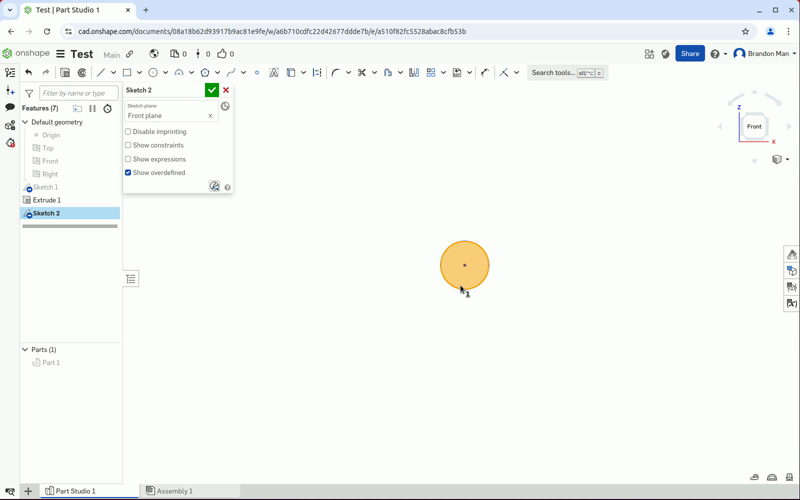
scroll(-6)
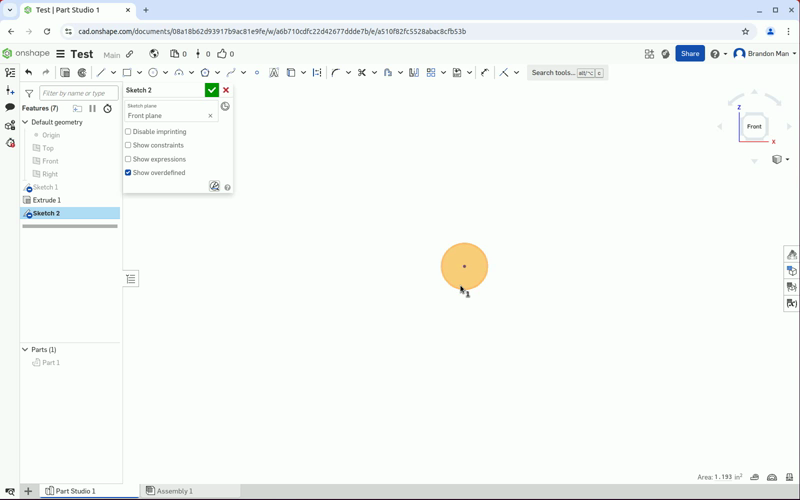
scroll(-6)
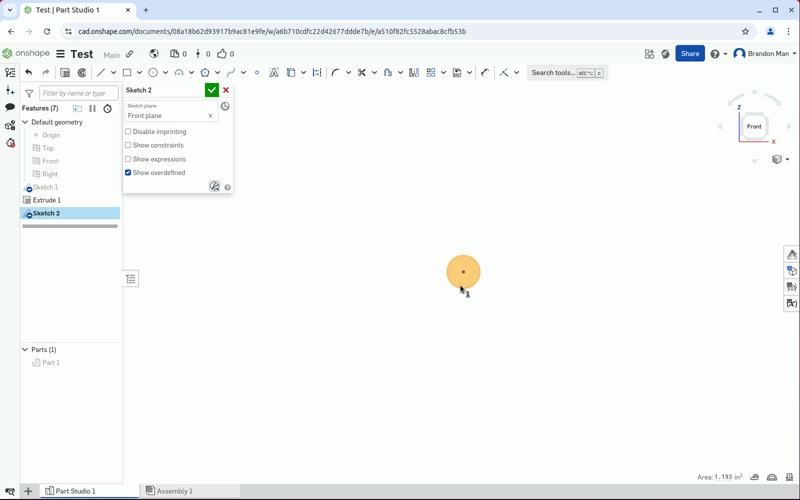
scroll(-6)
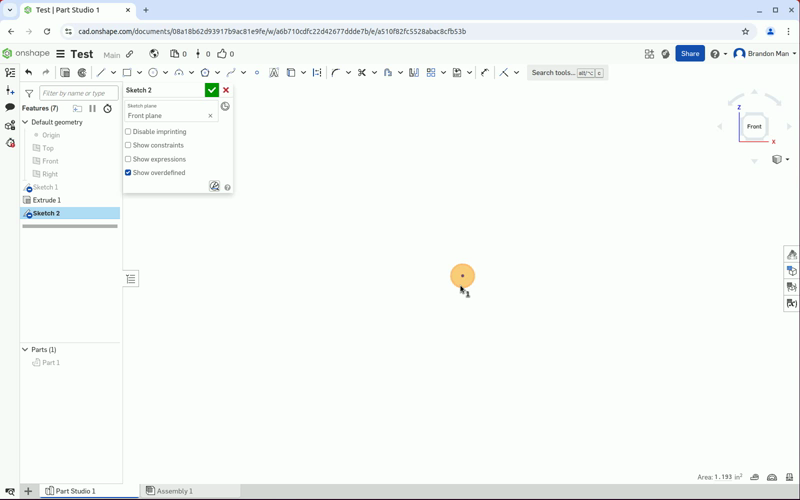
scroll(-6)
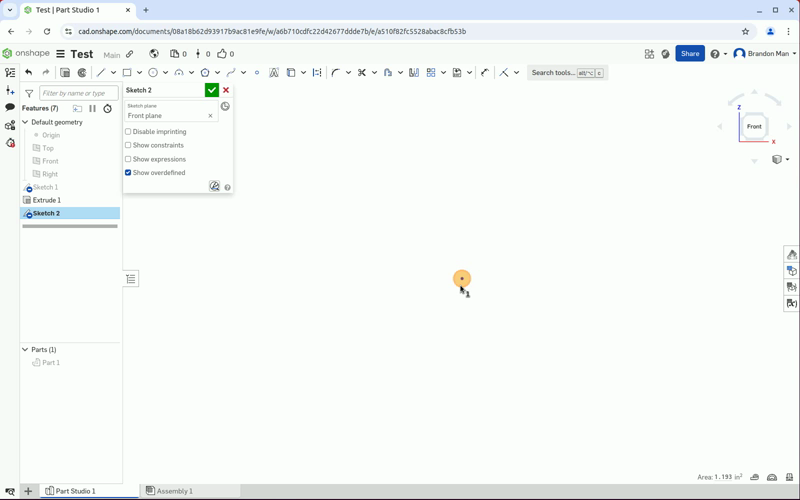
scroll(-6)
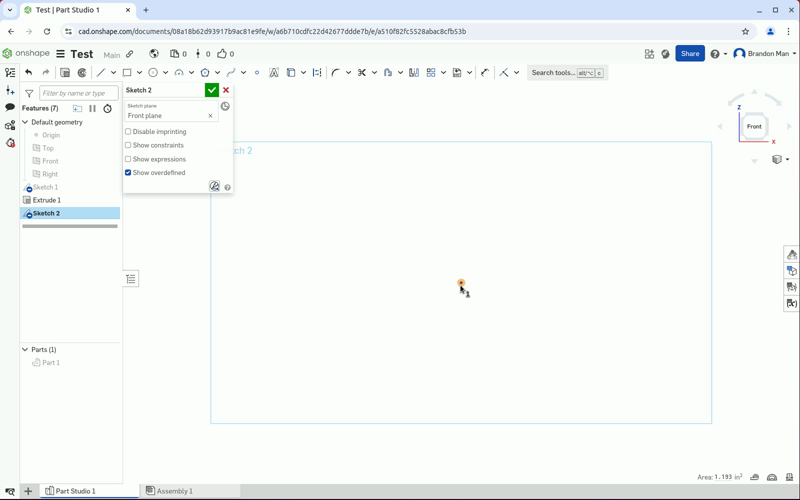
mouse_move(73, 352)
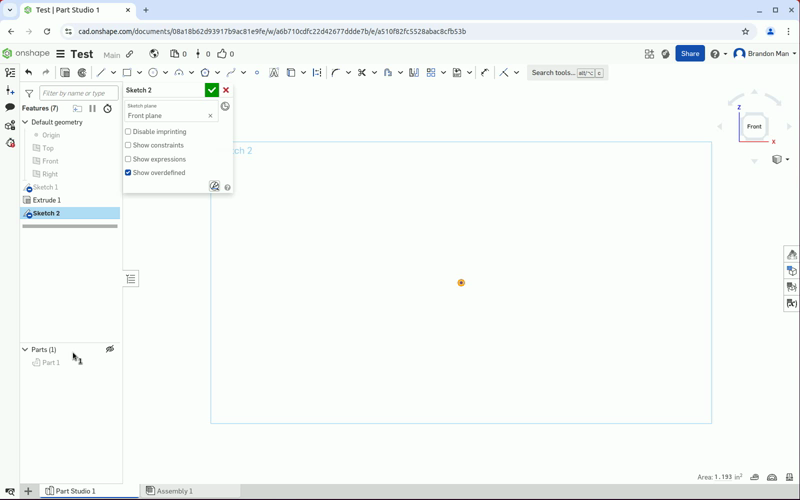
key(shift+y)
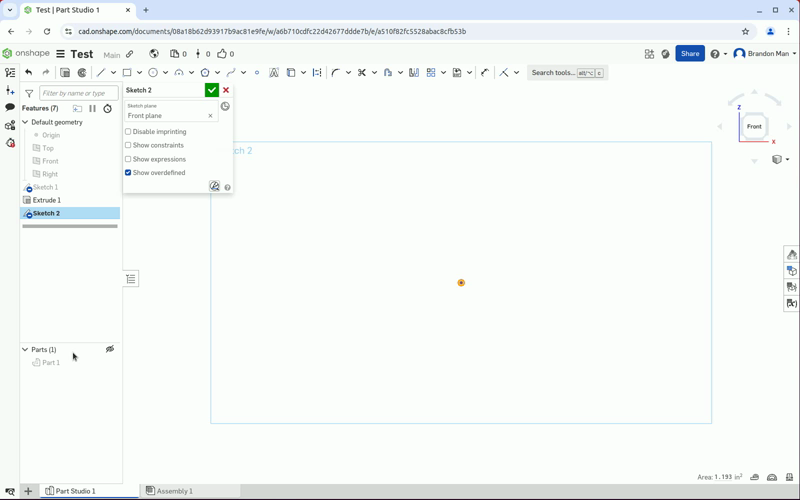
key(shift+e)
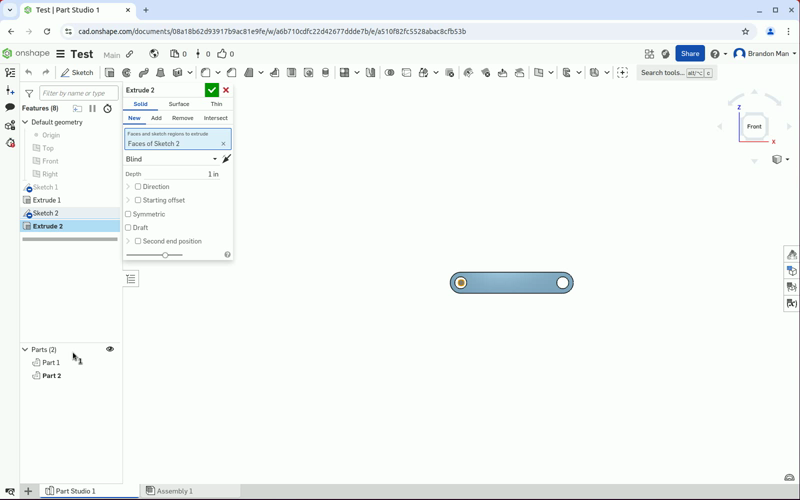
mouse_move(143, 106)
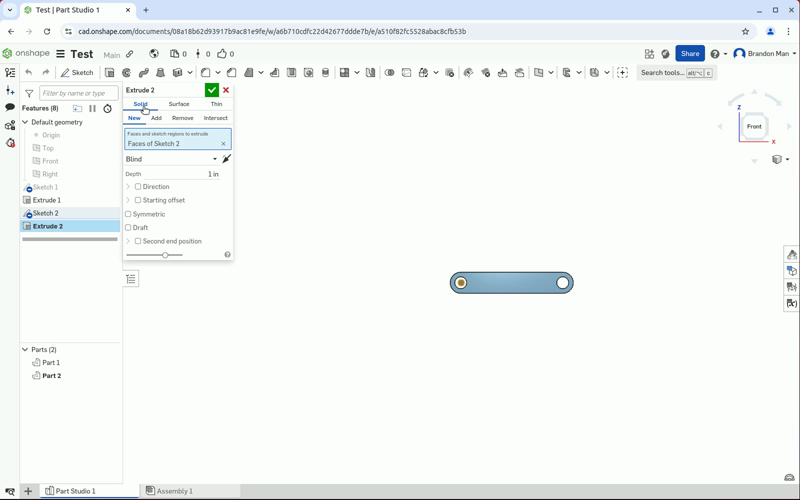
click(143, 106)
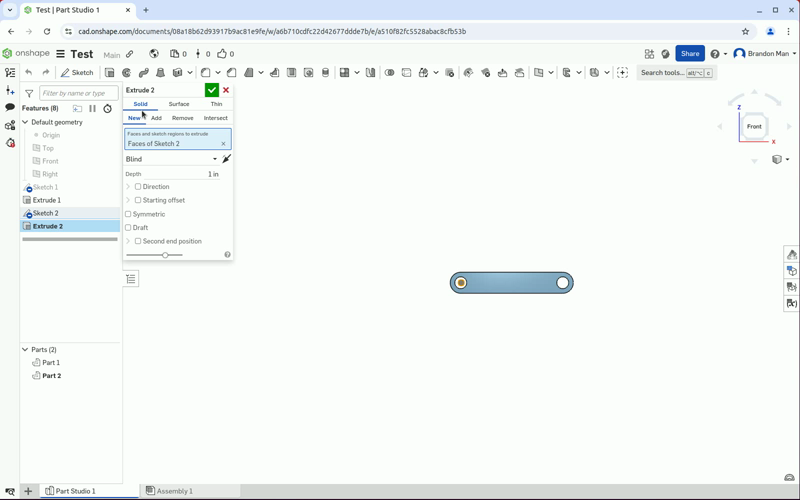
mouse_move(137, 120)
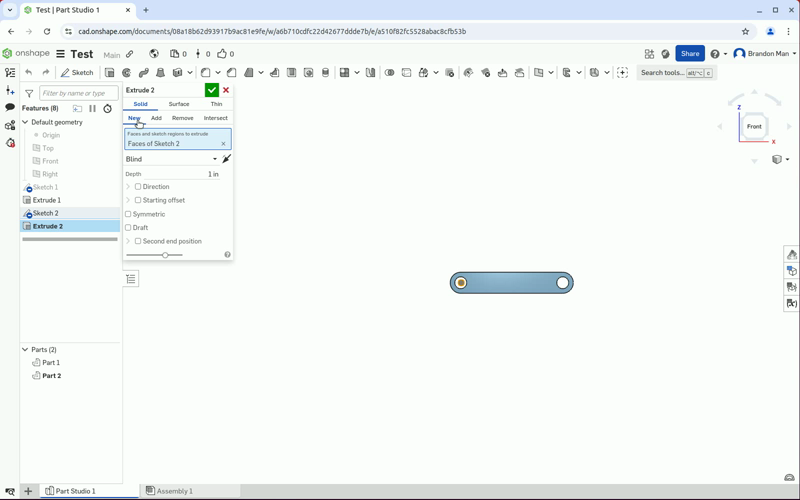
click(137, 120)
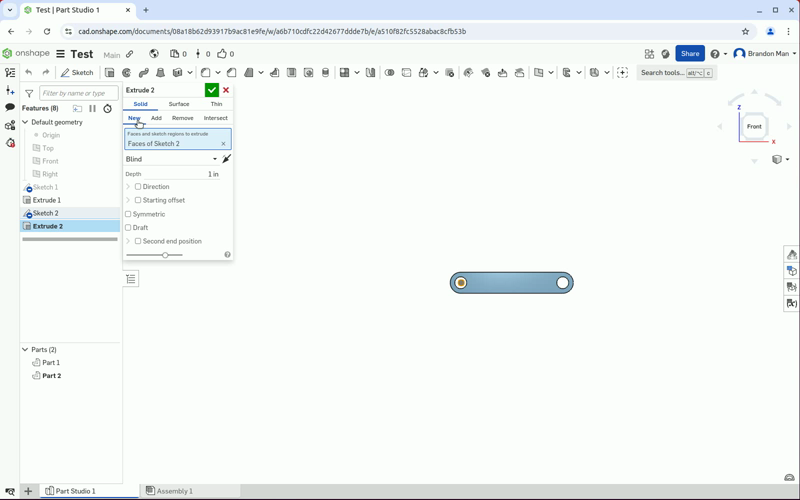
key(tab, 4)
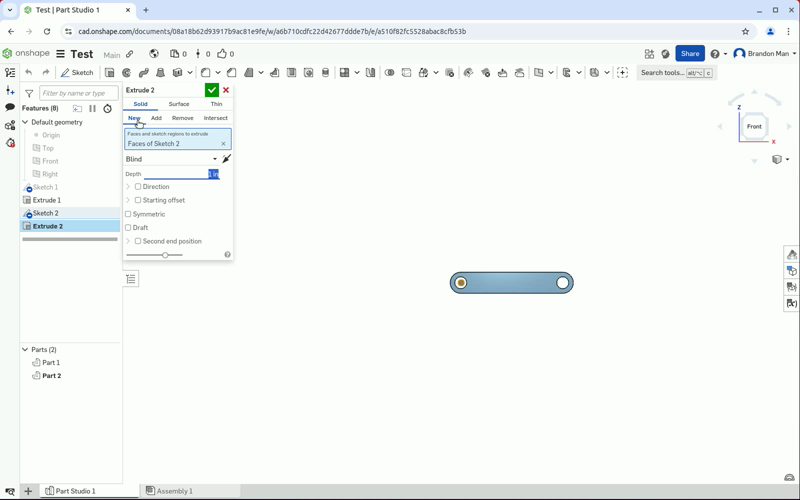
text(2.648)
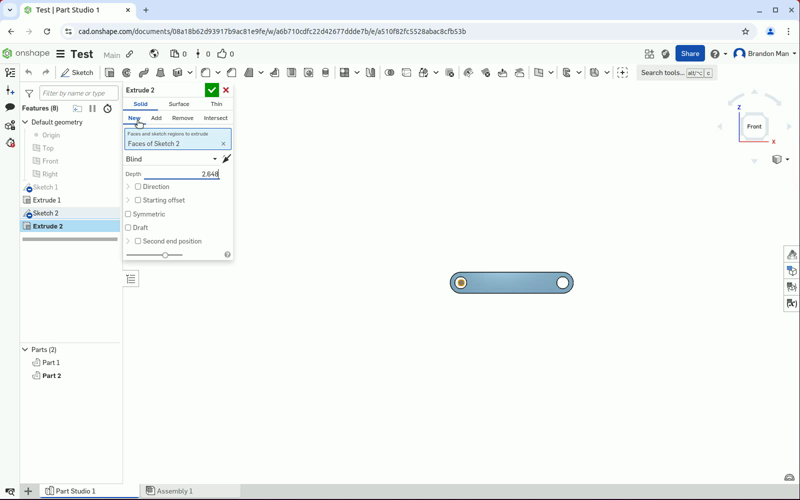
key(enter)
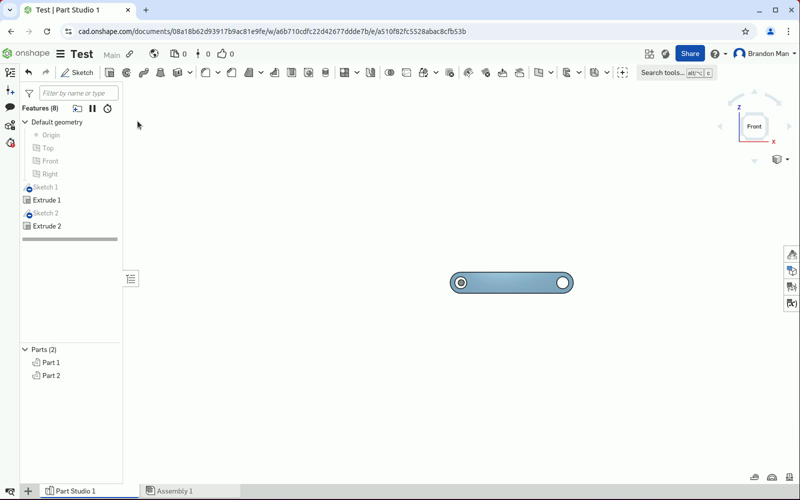
key(shift+h)
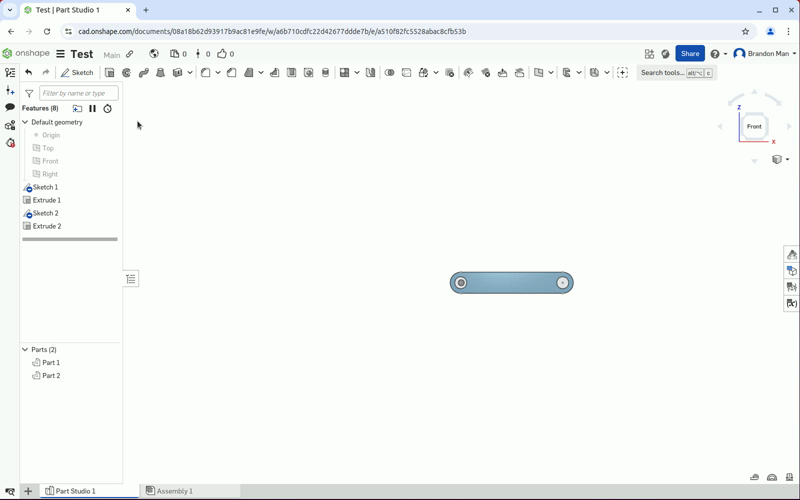
key(shift+h)
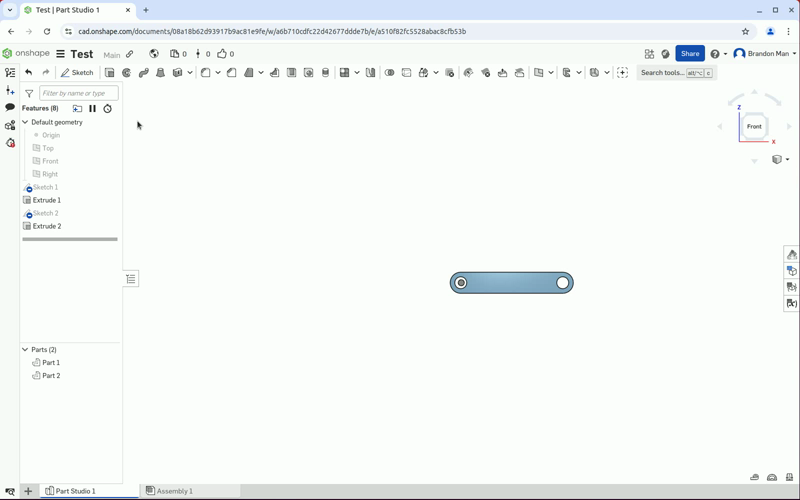
mouse_move(73, 189)
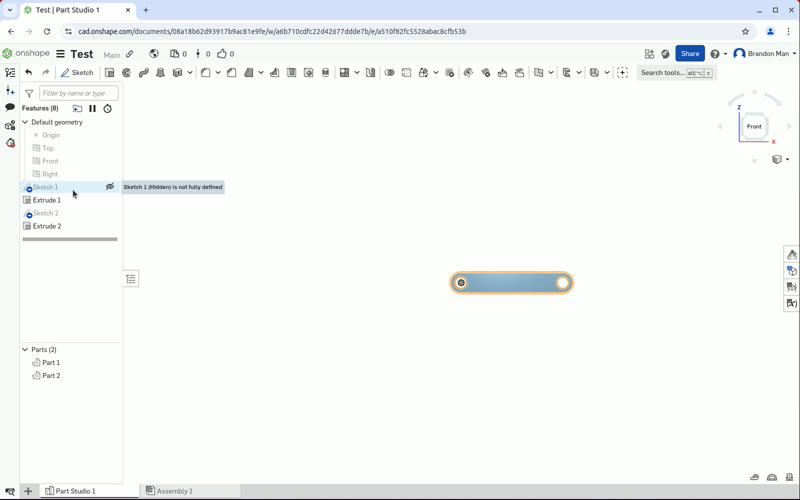
click(73, 189)
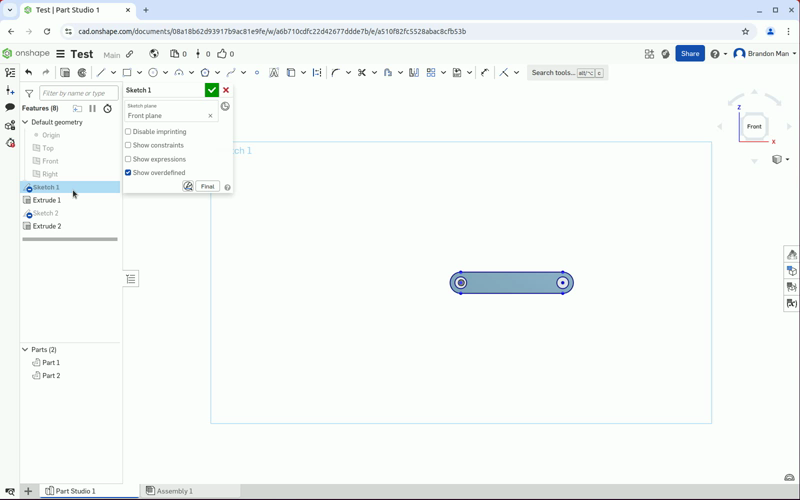
mouse_move(229, 92)
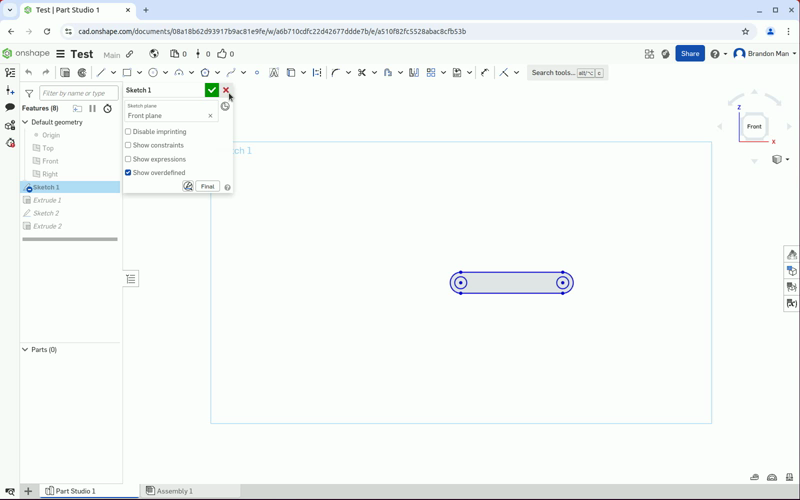
click(229, 92)
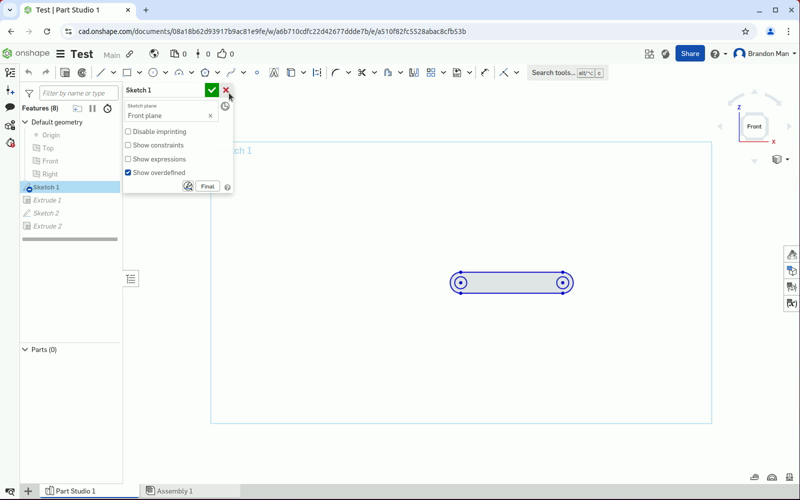
key(shift+s)
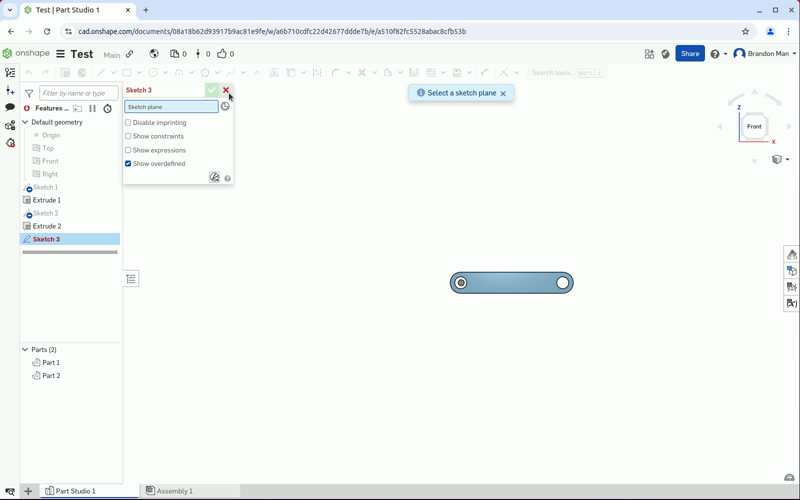
mouse_move(73, 163)
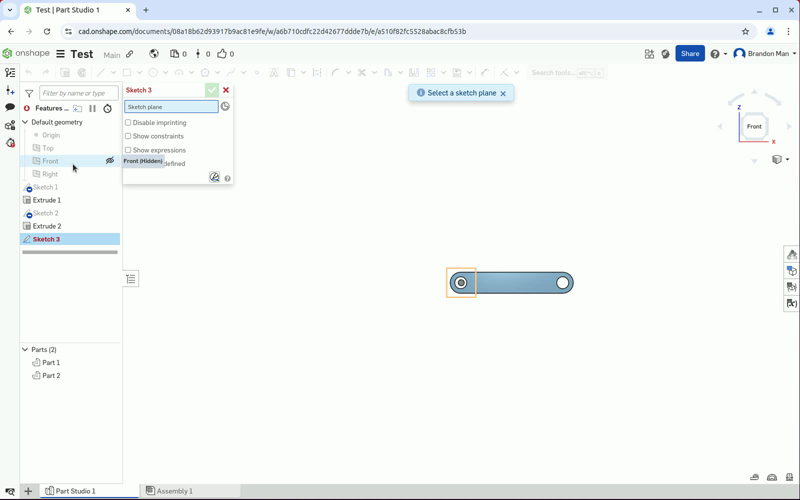
click(73, 163)
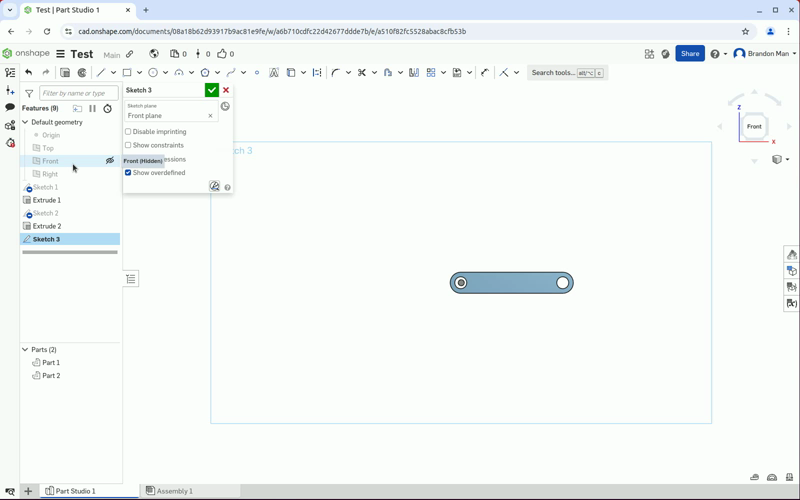
mouse_move(73, 352)
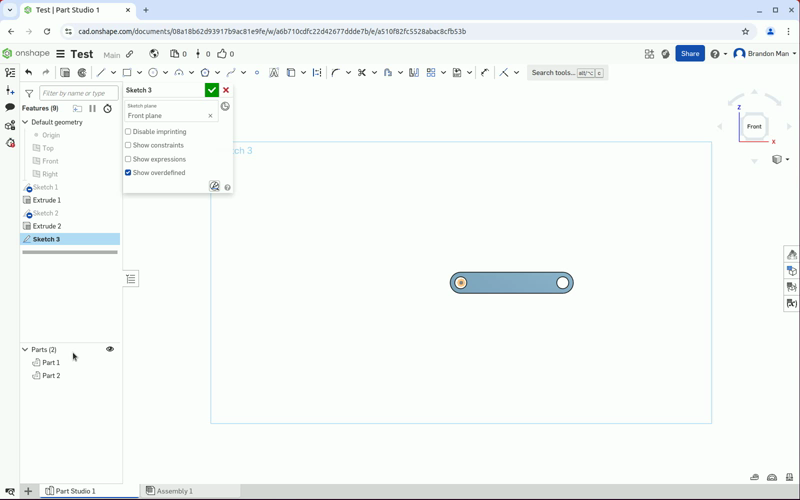
key(y)
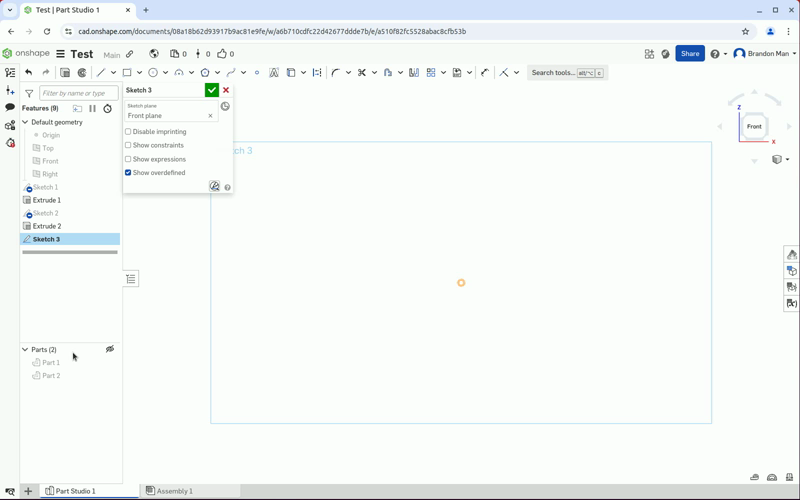
key(c)
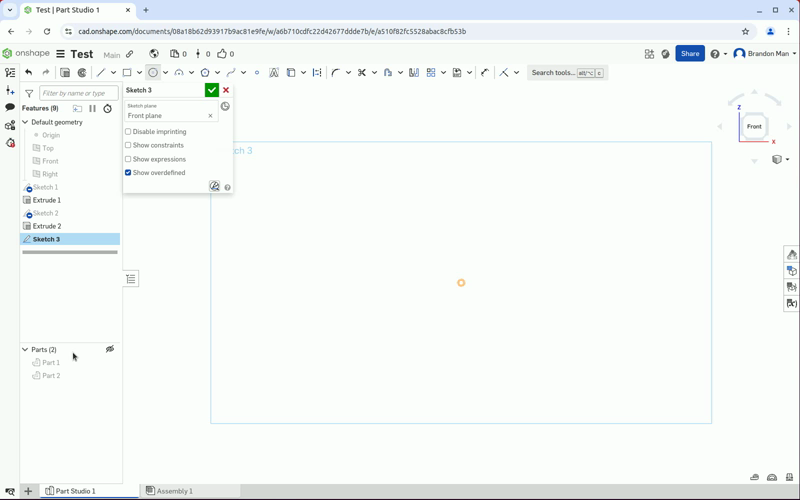
key_down(shift)
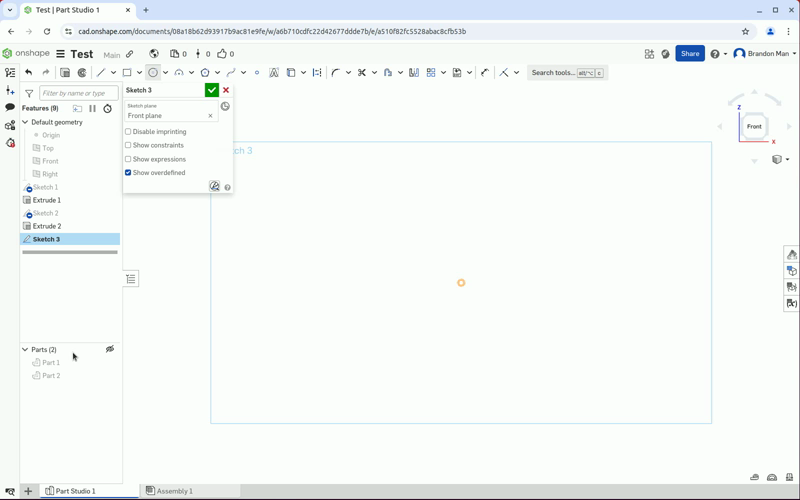
mouse_move(563, 282)
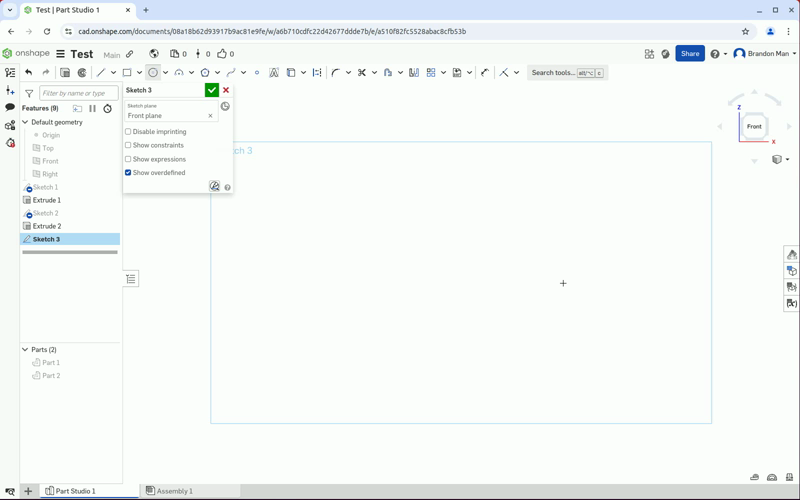
click(563, 282)
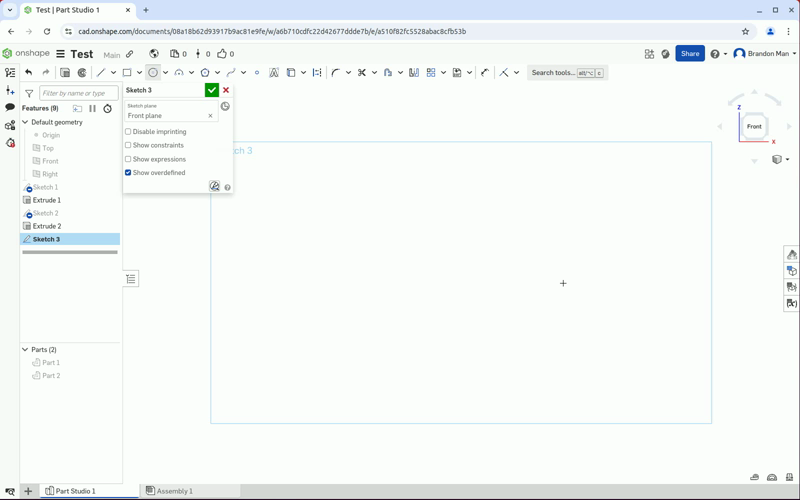
key_up(shift)
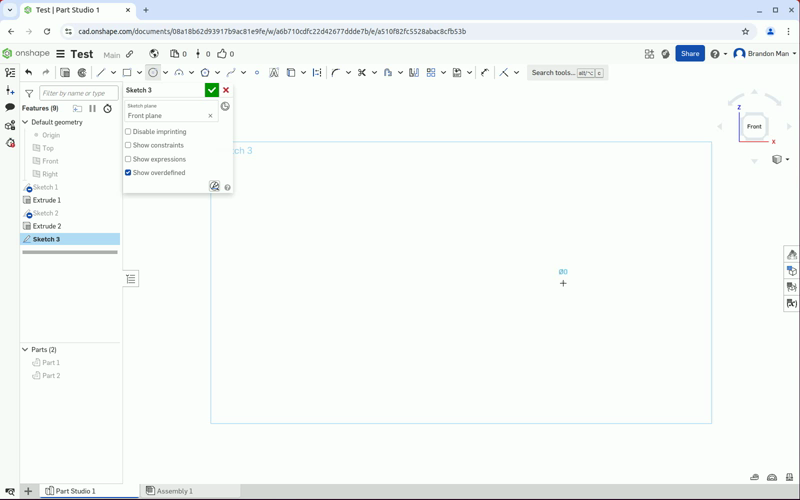
mouse_move(566, 282)
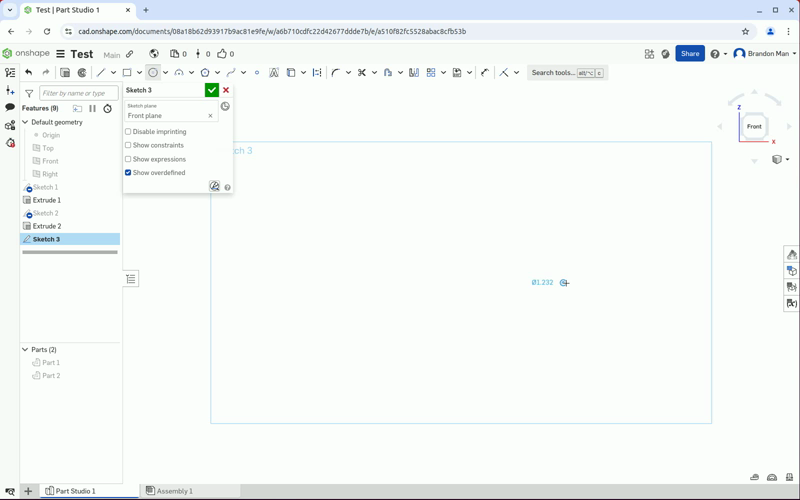
click(566, 282)
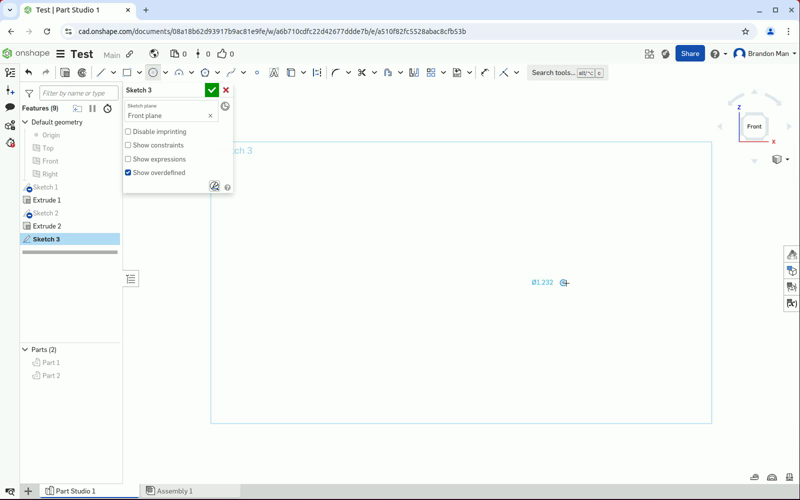
key(esc)
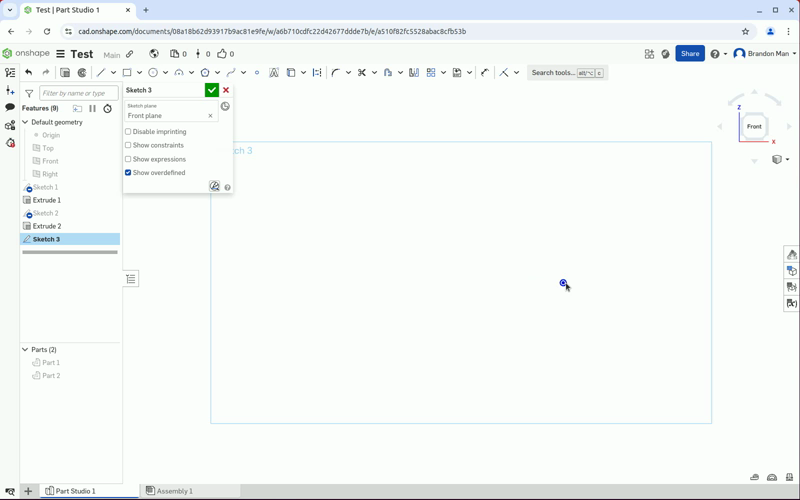
mouse_move(563, 284)
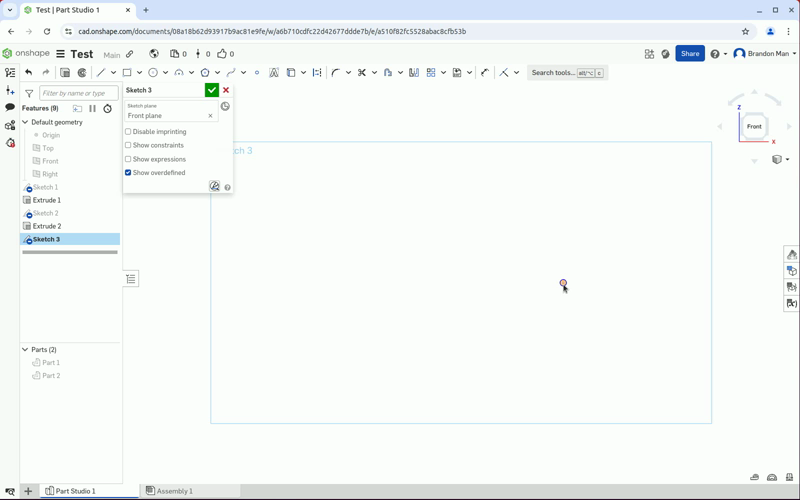
scroll(6)
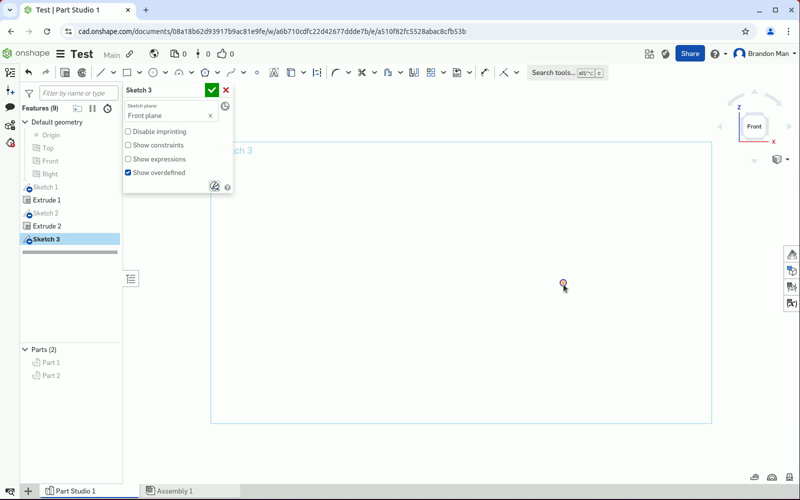
scroll(6)
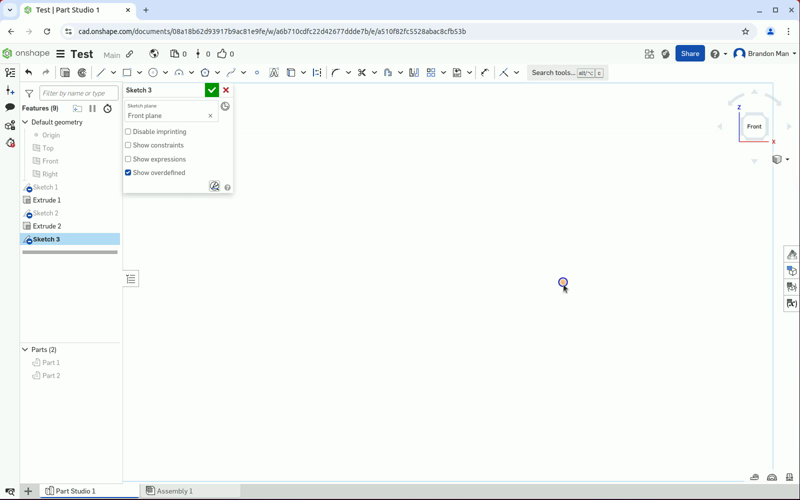
scroll(6)
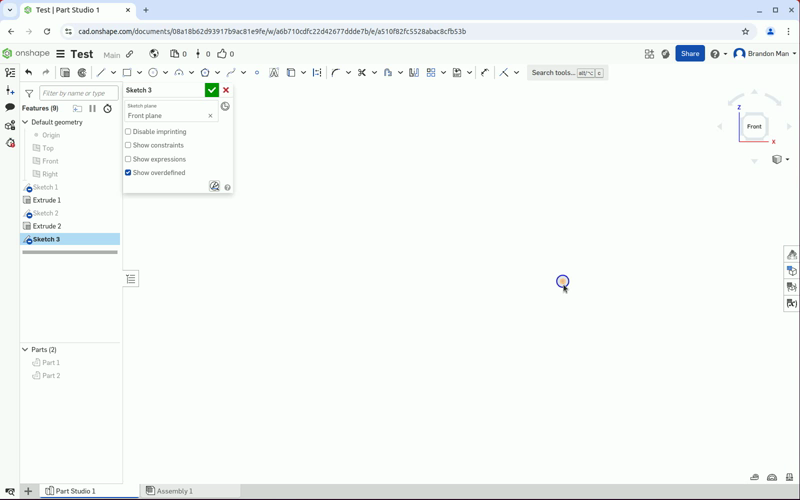
scroll(6)
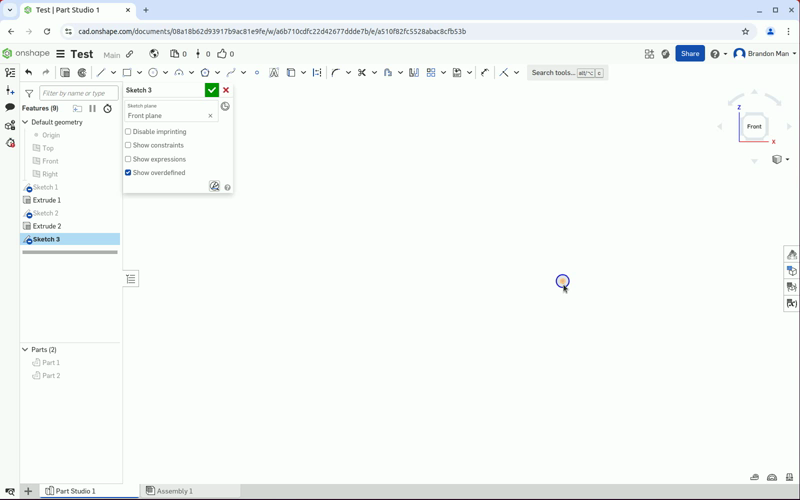
scroll(6)
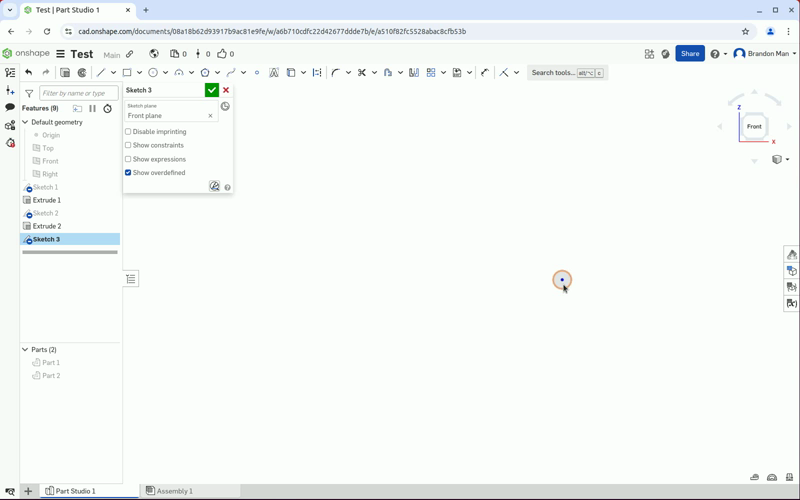
scroll(6)
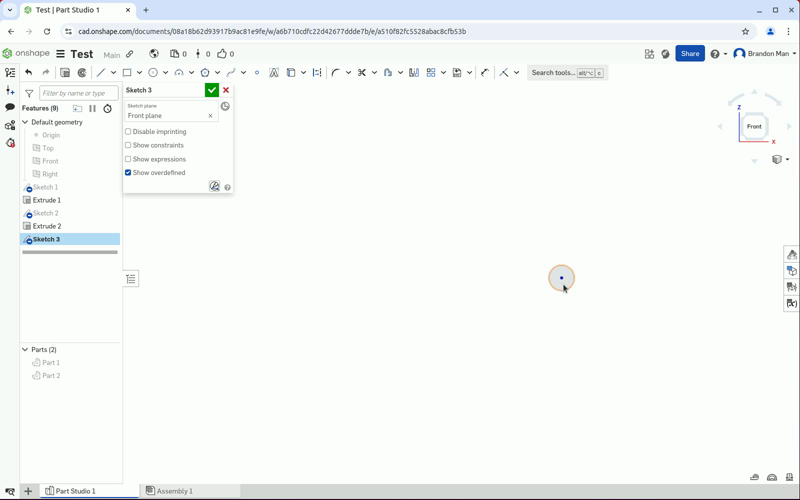
scroll(6)
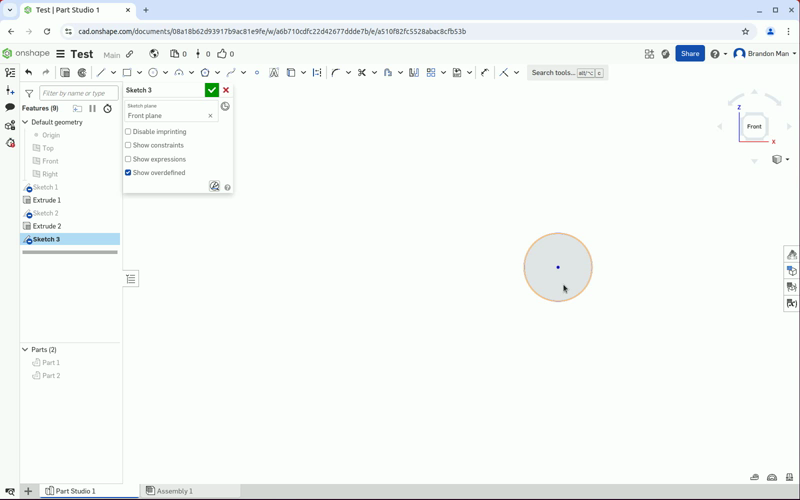
click(563, 284)
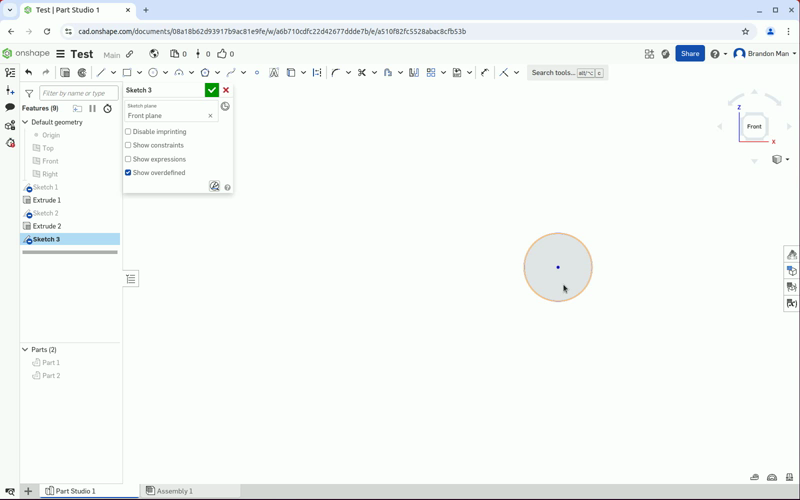
scroll(-6)
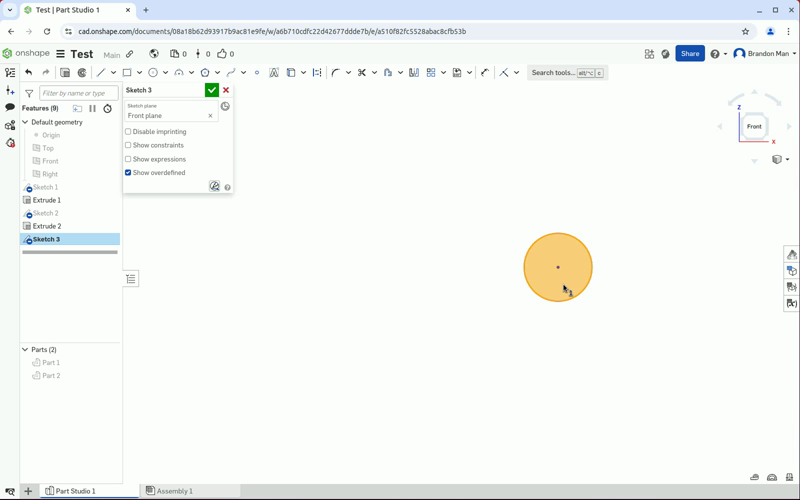
scroll(-6)
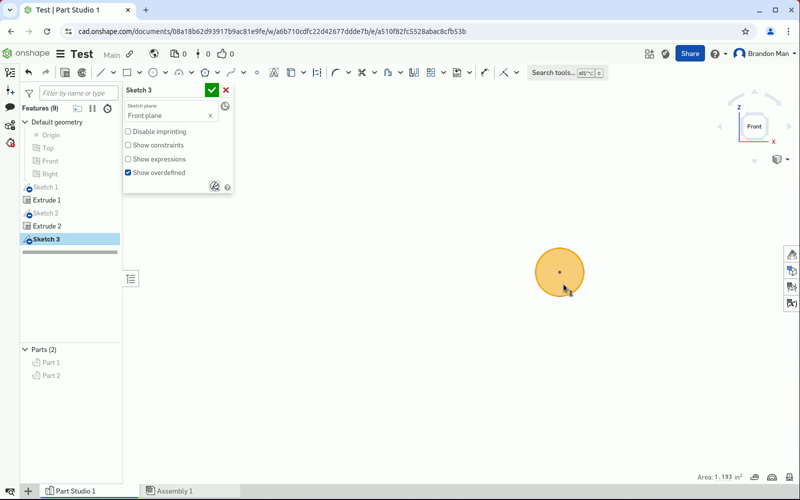
scroll(-6)
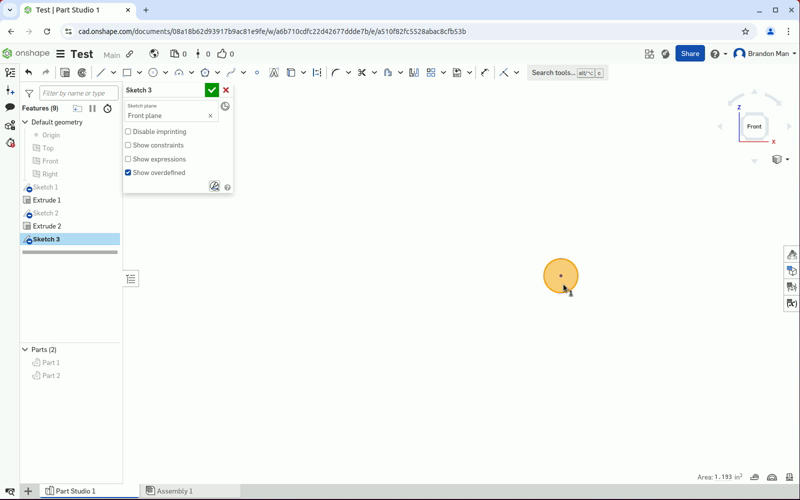
scroll(-6)
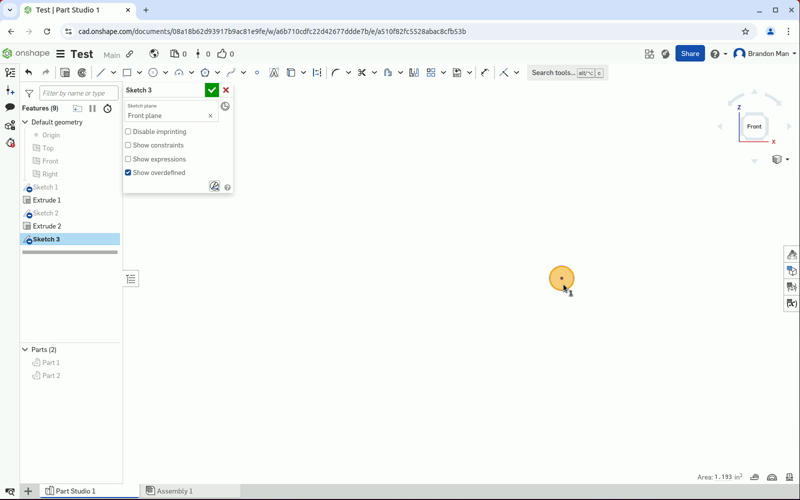
scroll(-6)
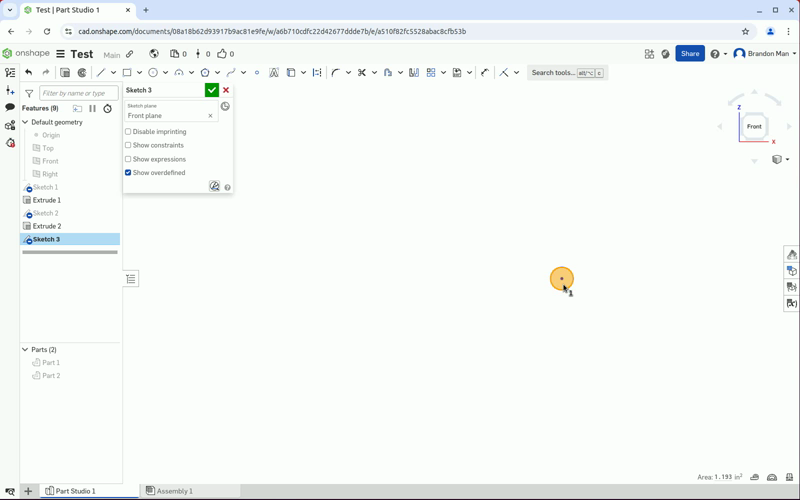
scroll(-6)
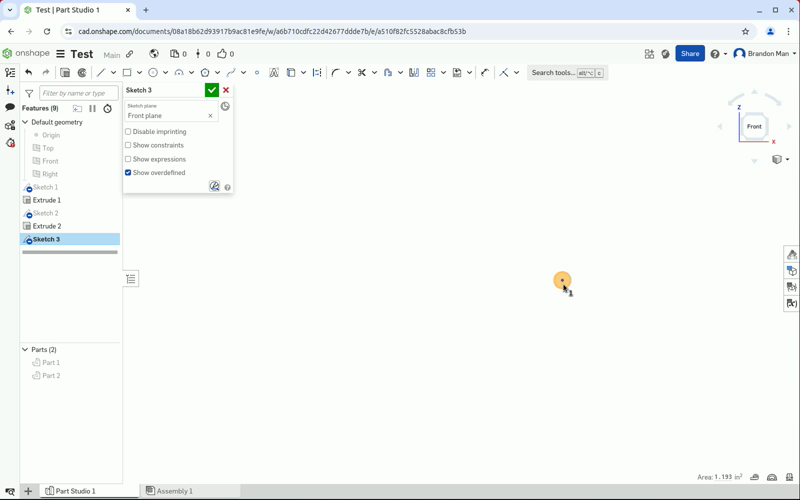
scroll(-6)
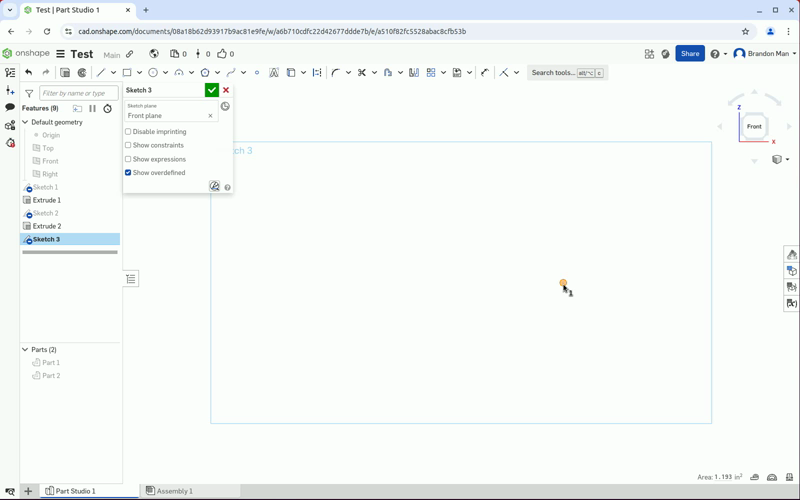
mouse_move(73, 352)
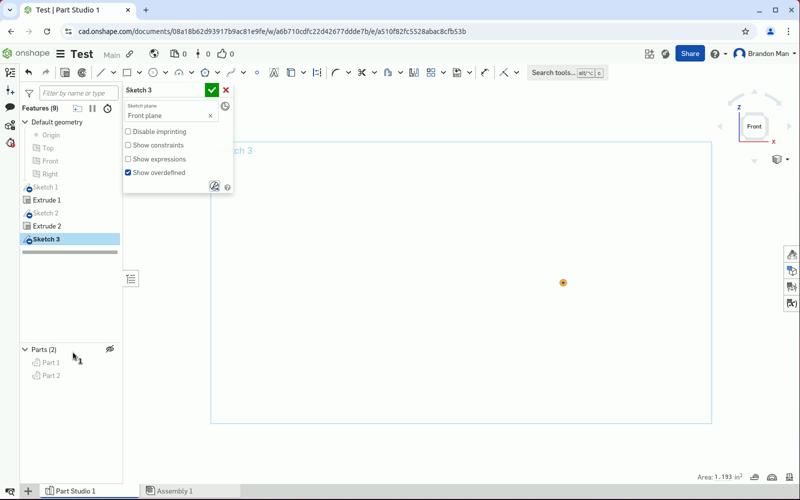
key(shift+y)
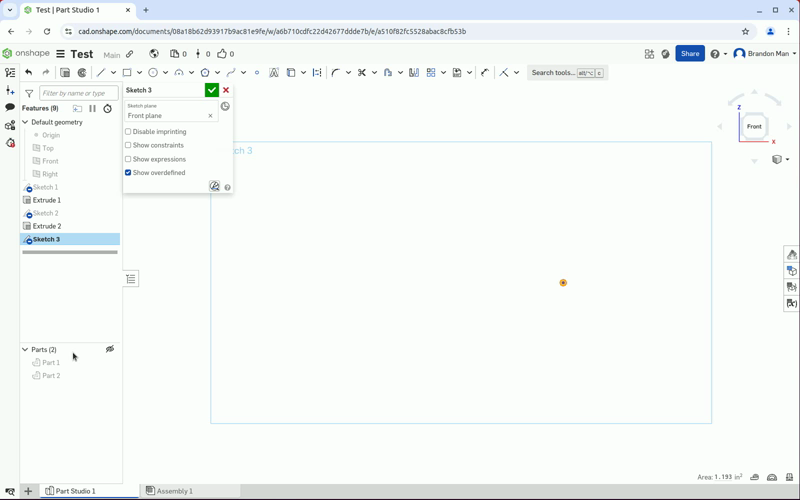
key(shift+e)
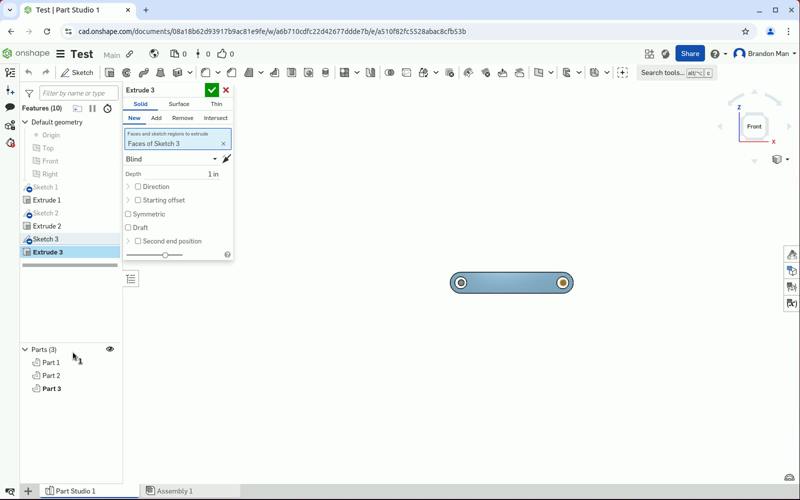
mouse_move(143, 106)
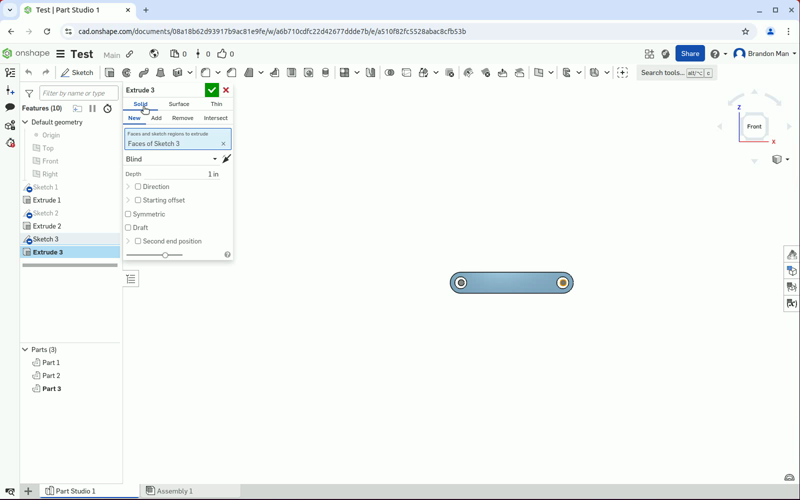
click(143, 106)
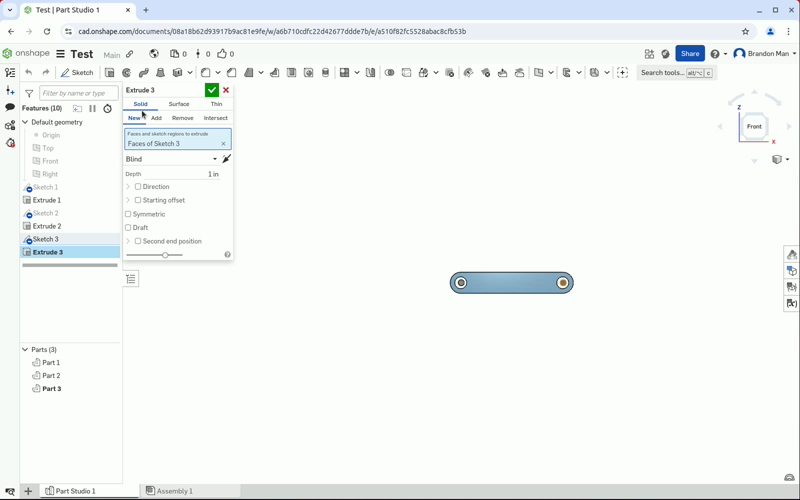
mouse_move(137, 120)
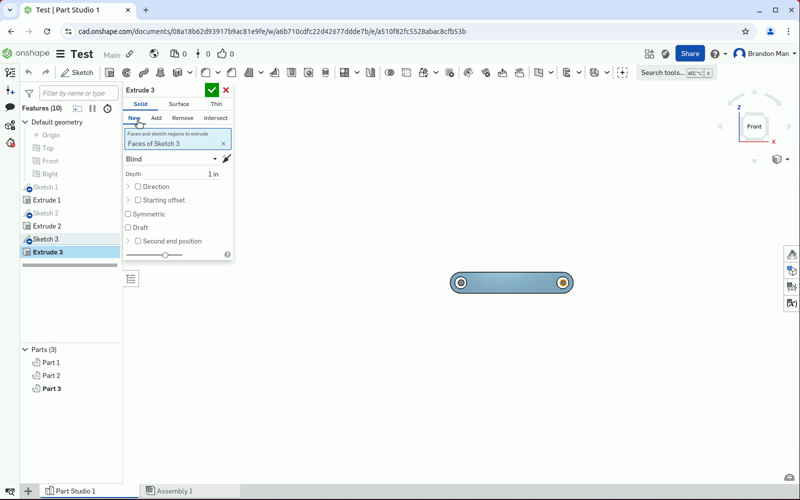
click(137, 120)
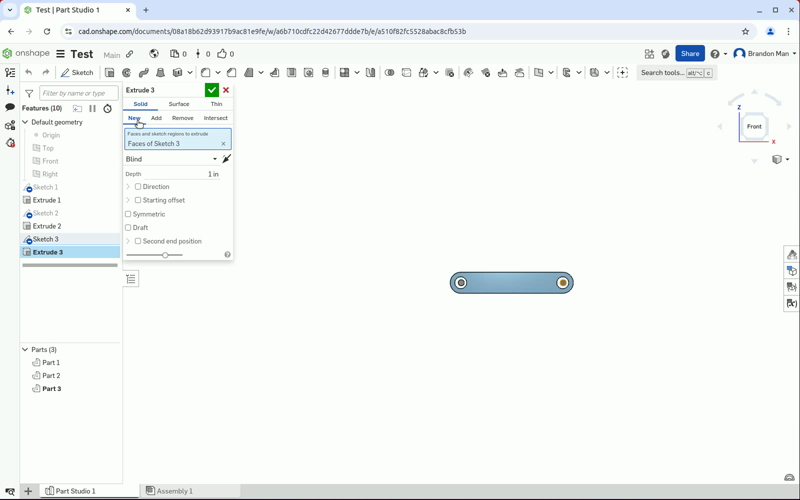
key(tab, 4)
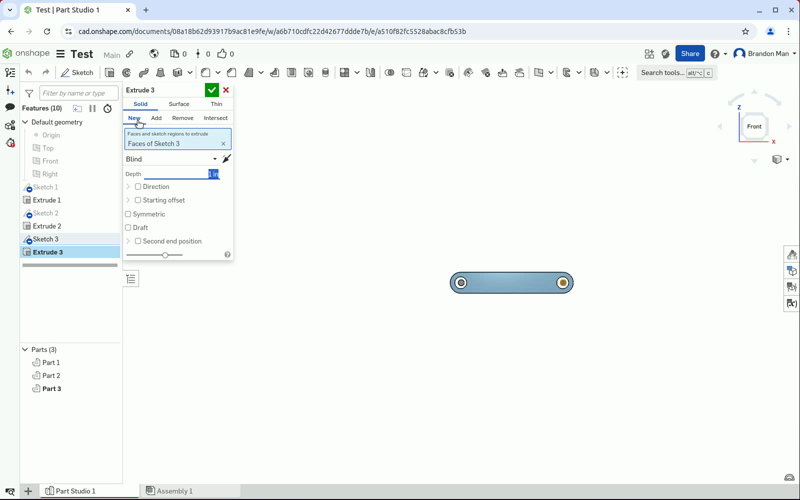
text(2.648)
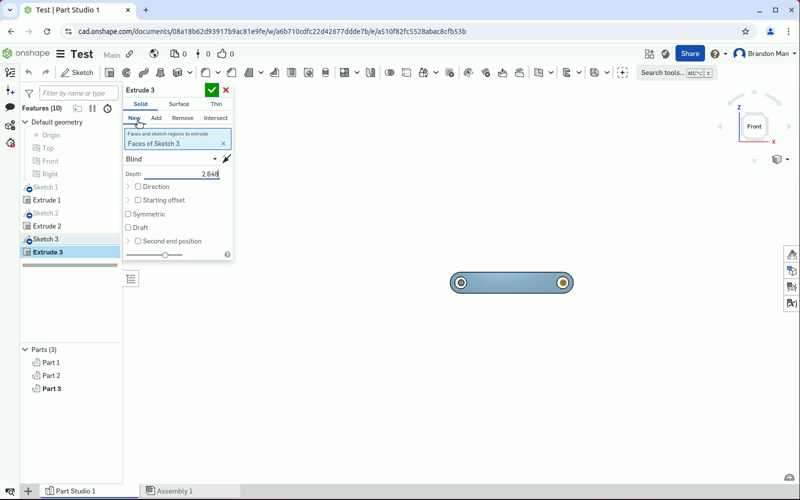
key(enter)
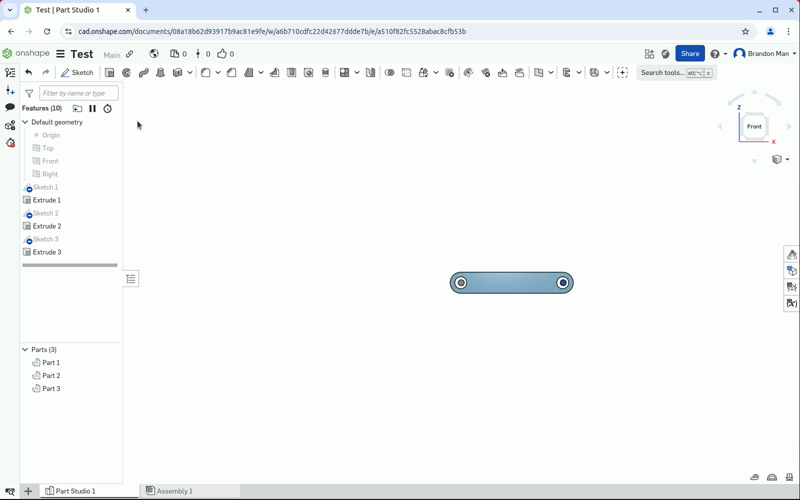
key(shift+h)
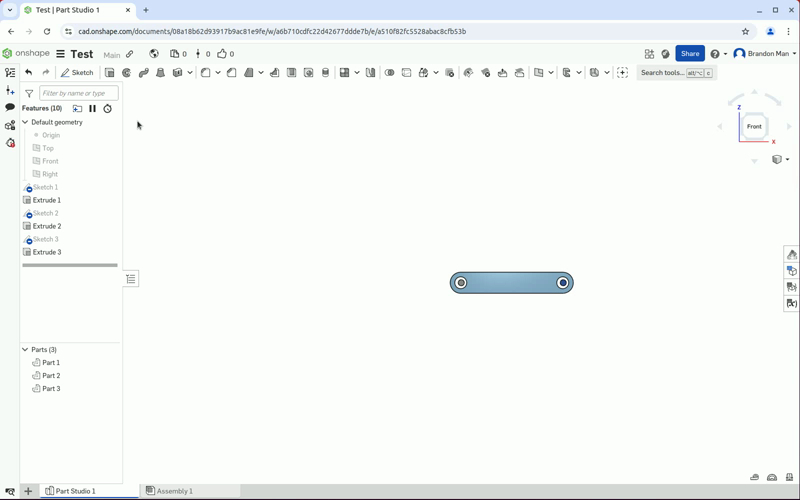
key(shift+h)
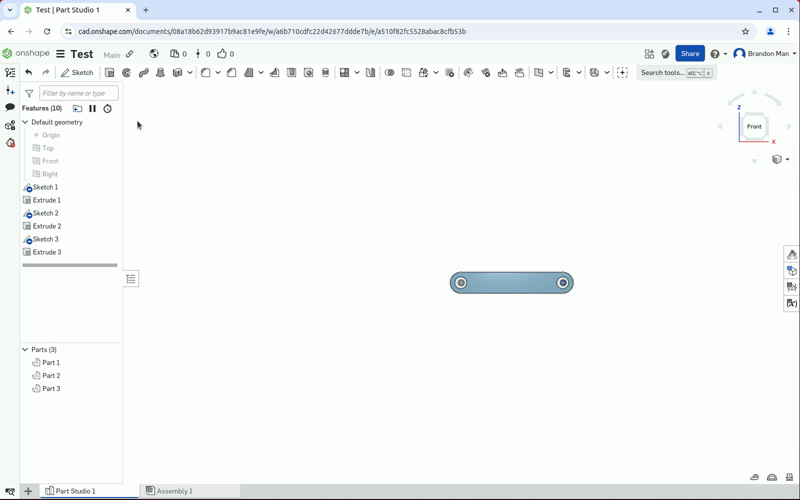
key(shift+7)
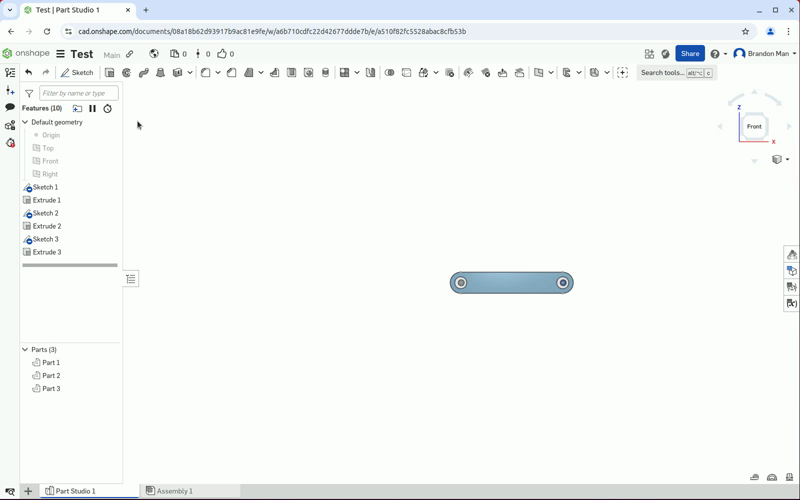
key(left, 2)
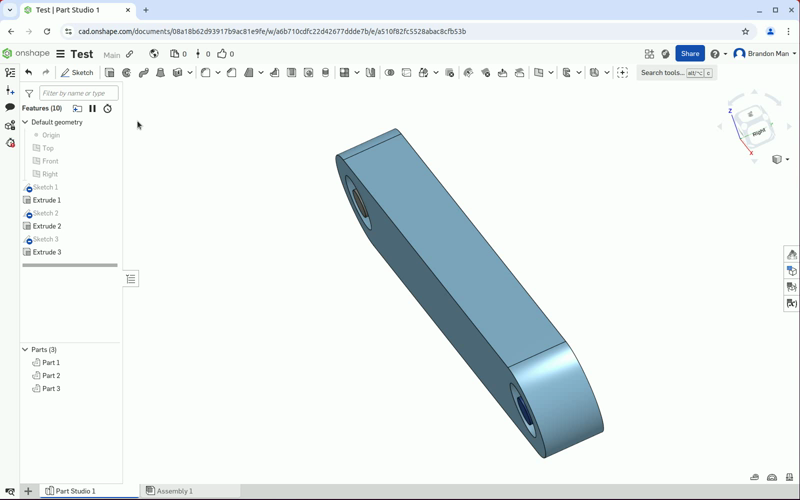
key(down, 2)
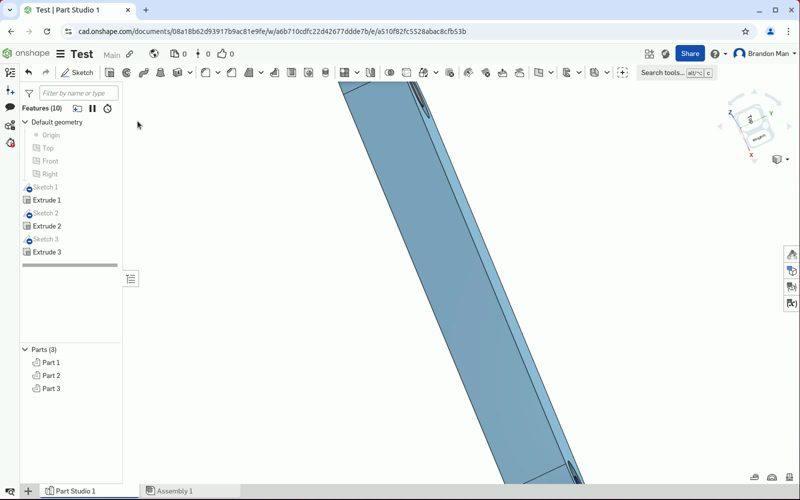
key(up, 2)
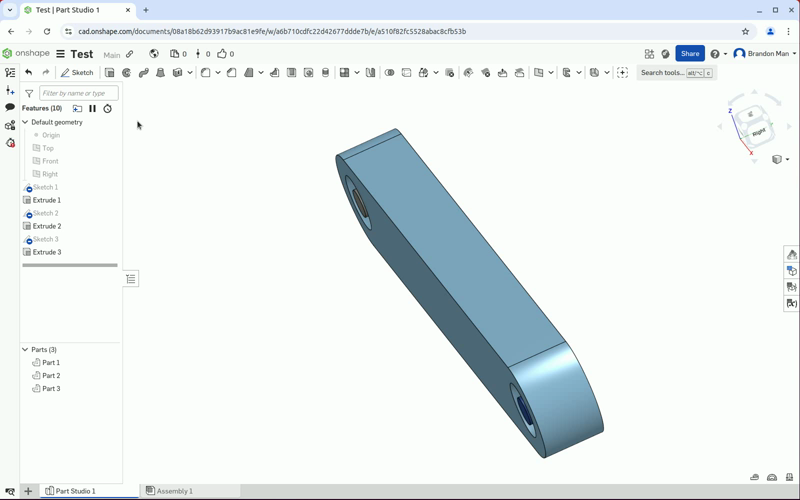
key(right, 2)
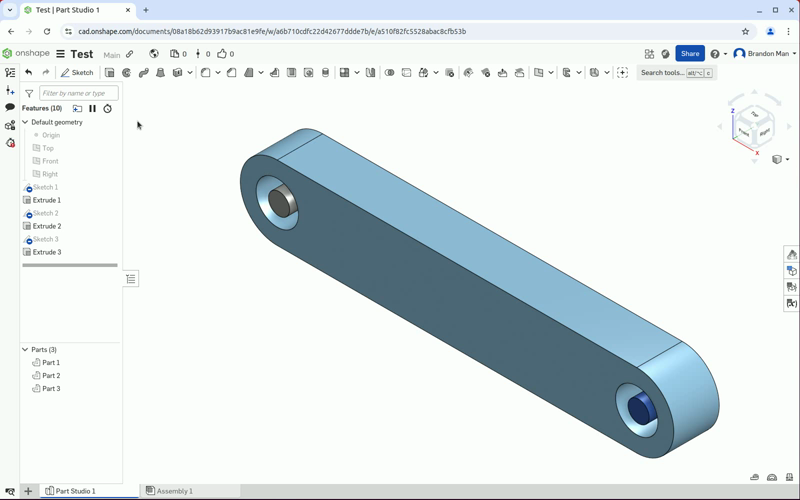
mouse_move(73, 189)
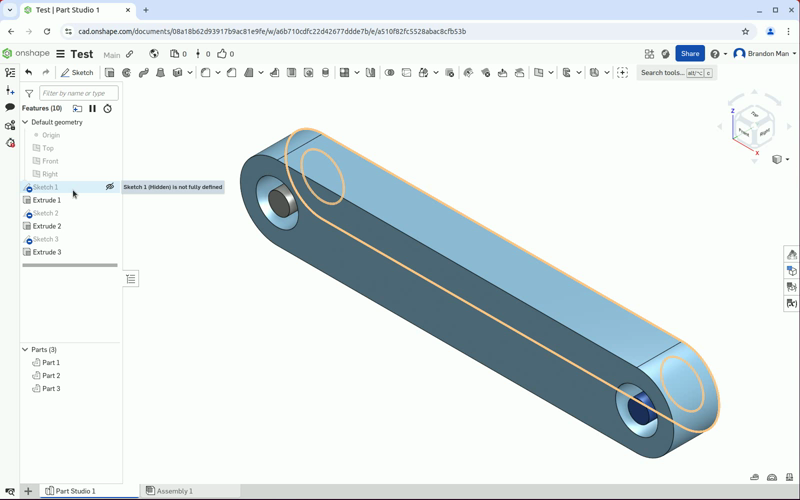
click(73, 189)